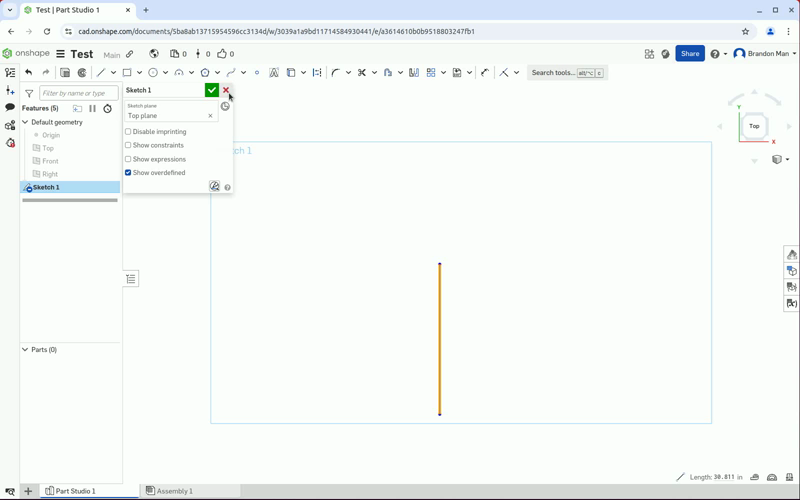
key(shift+h)
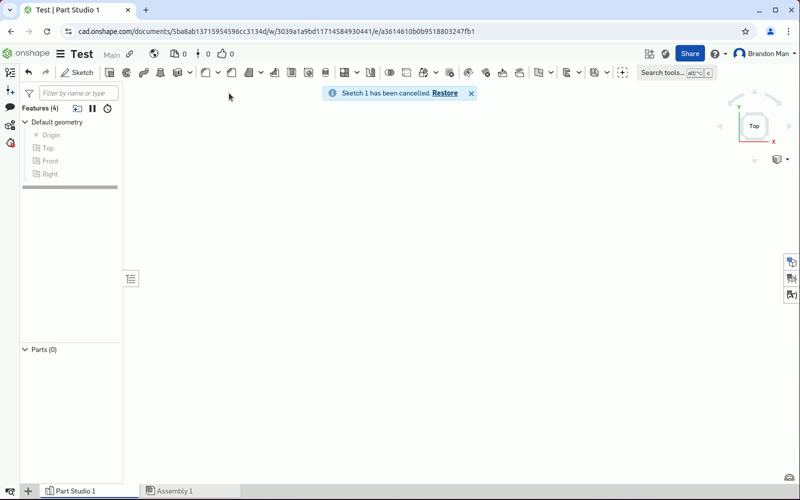
mouse_move(73, 352)
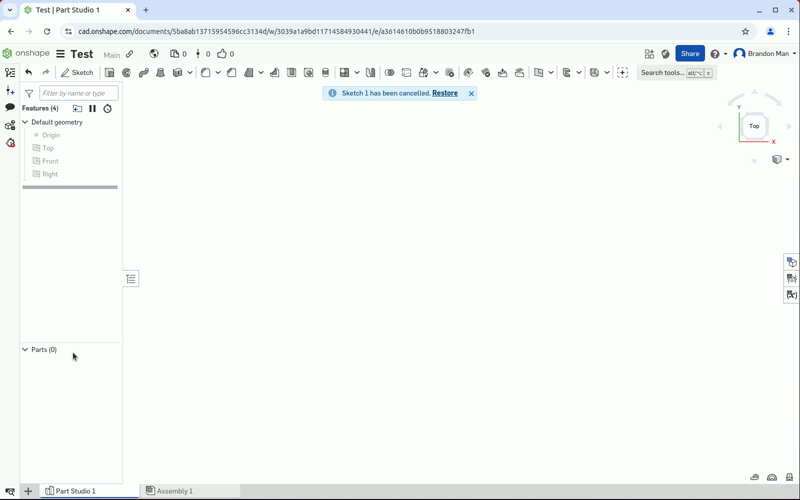
key(y)
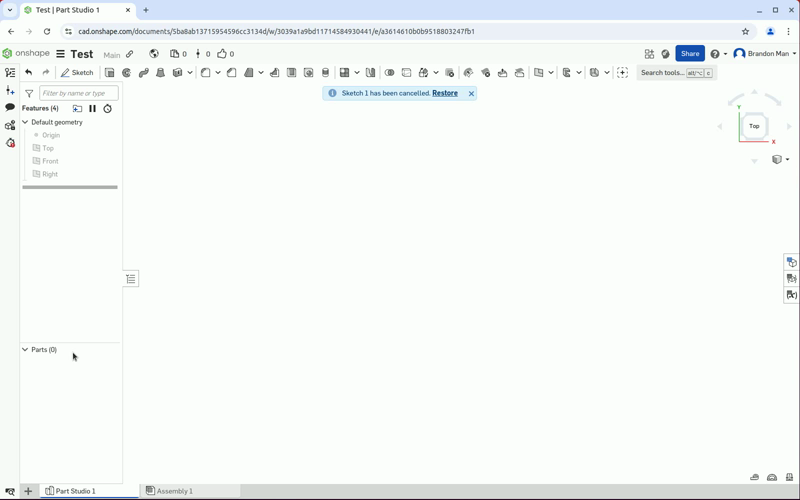
key(shift+p)
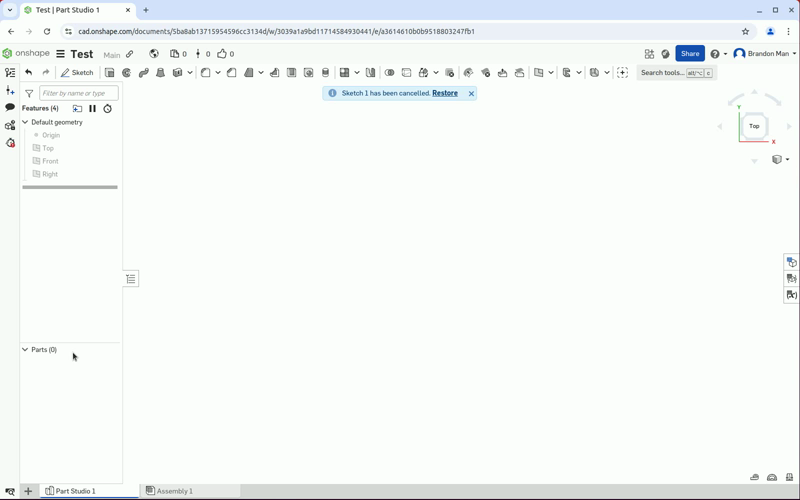
key(space)
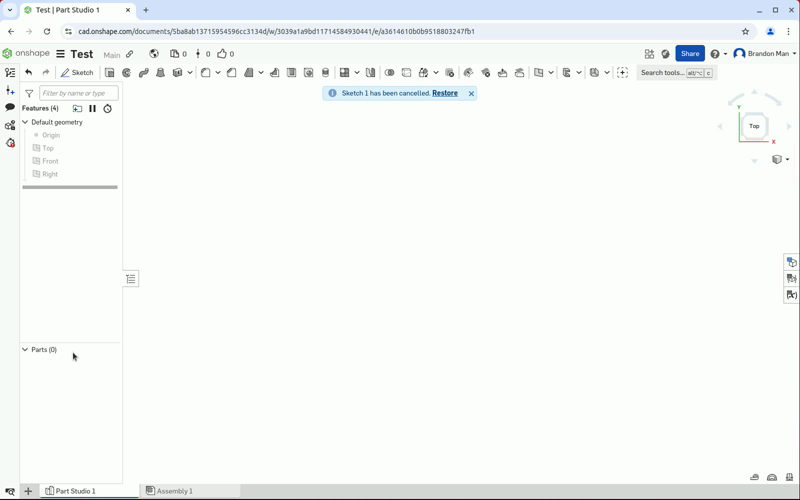
key_down(shift)
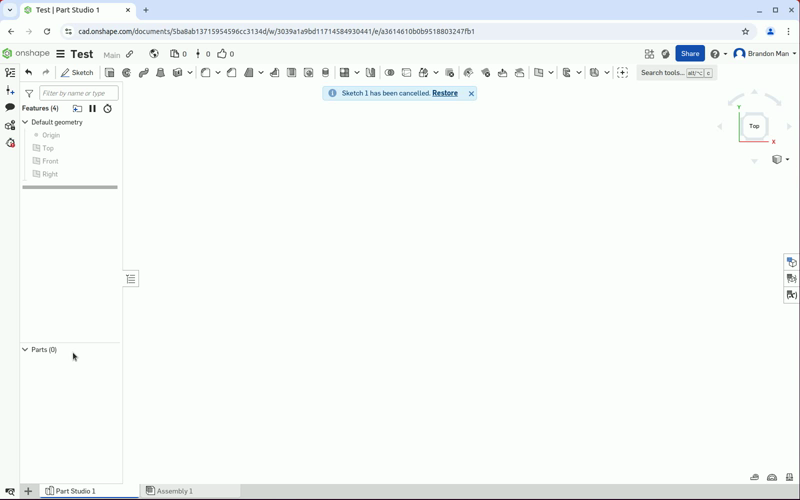
key(up)
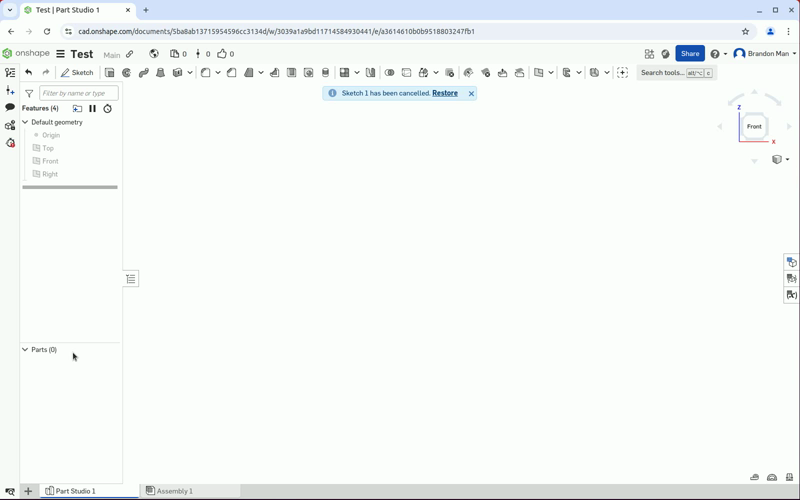
key_up(shift)
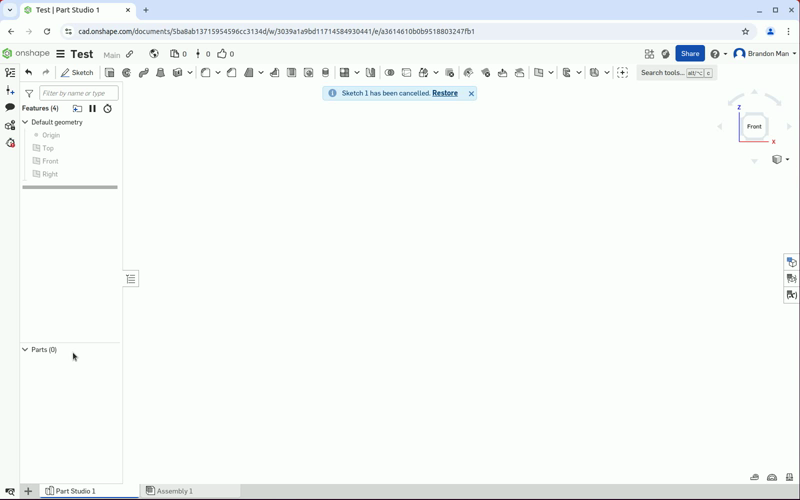
key(space)
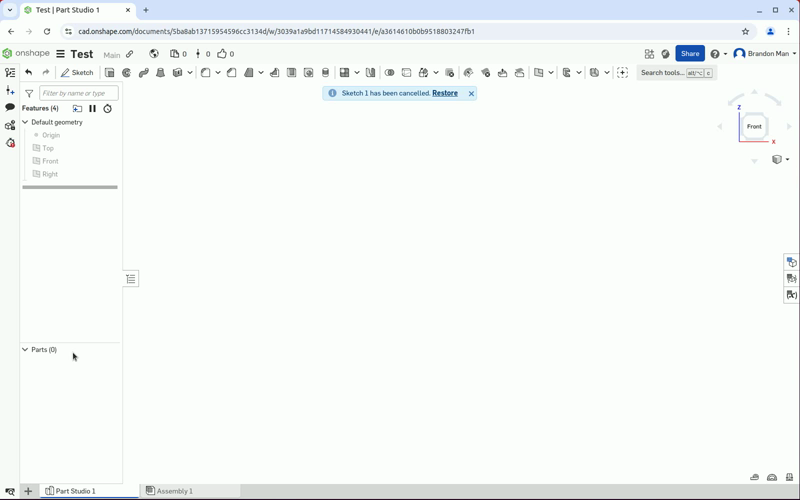
key_down(shift)
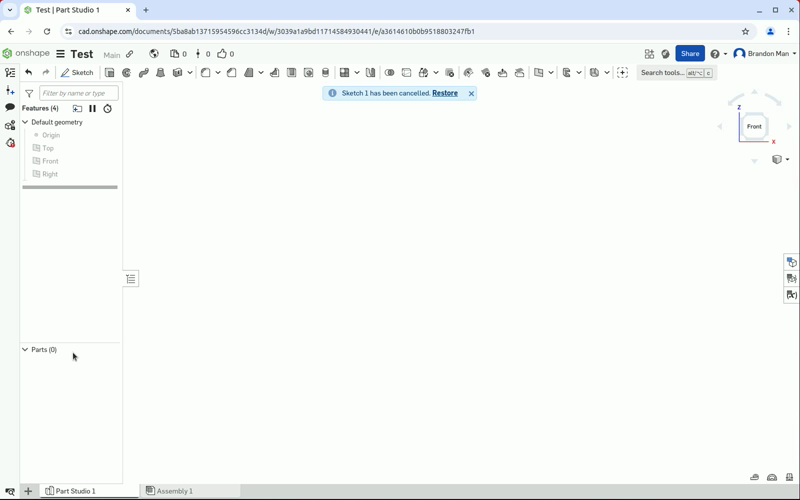
key(left)
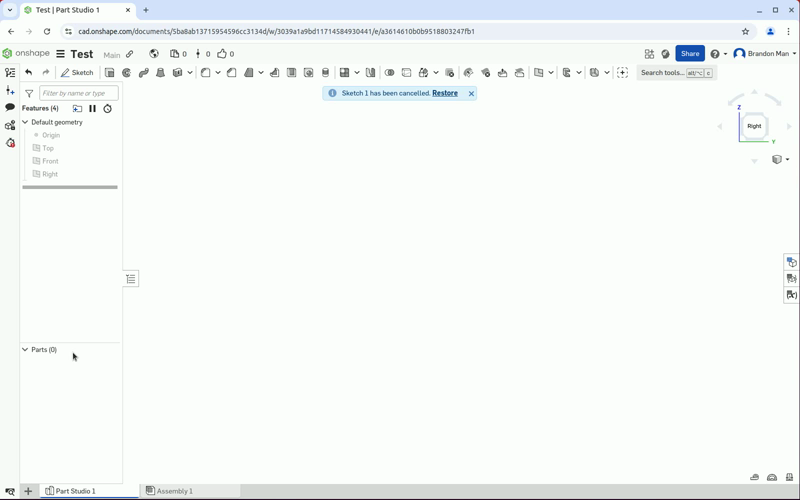
key_up(shift)
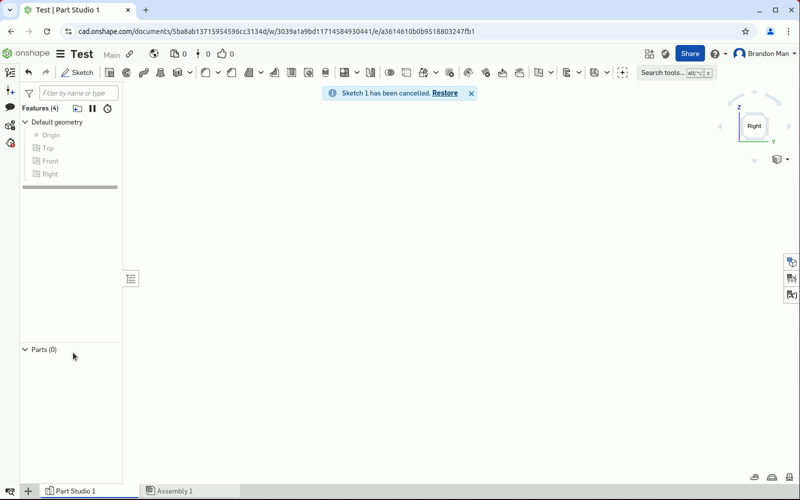
mouse_move(73, 352)
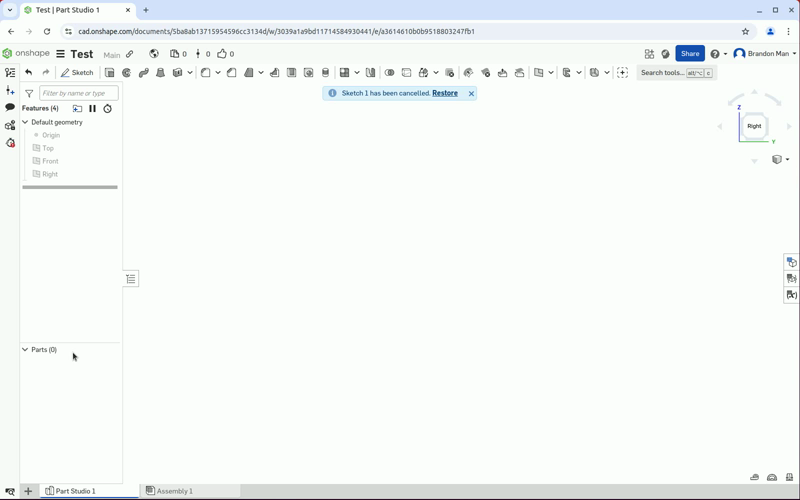
key(shift+y)
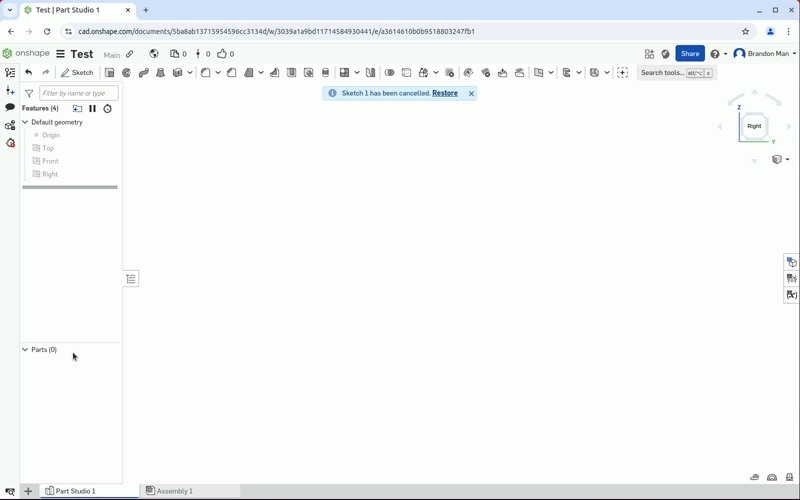
key(shift+s)
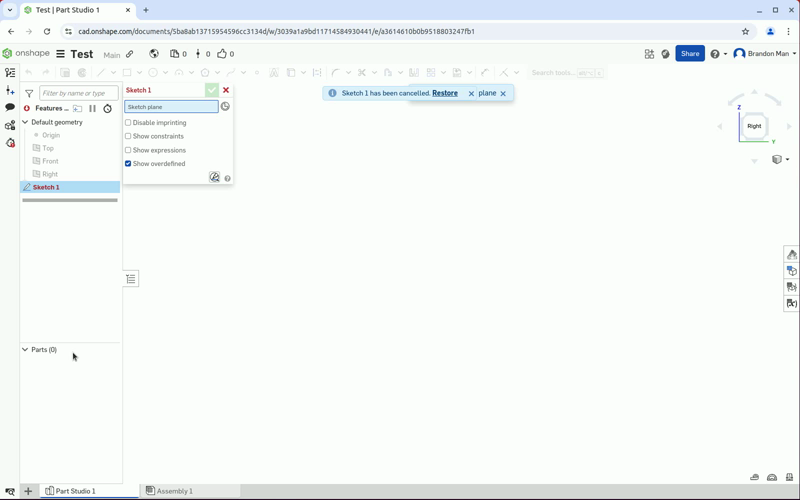
mouse_move(73, 176)
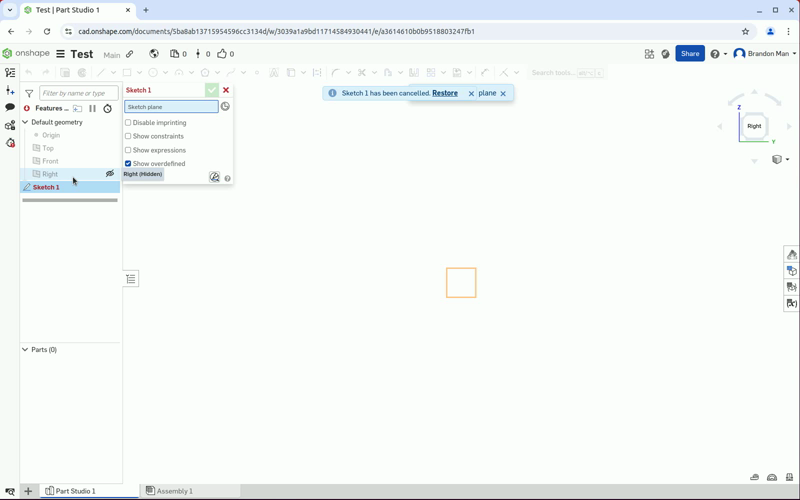
click(73, 176)
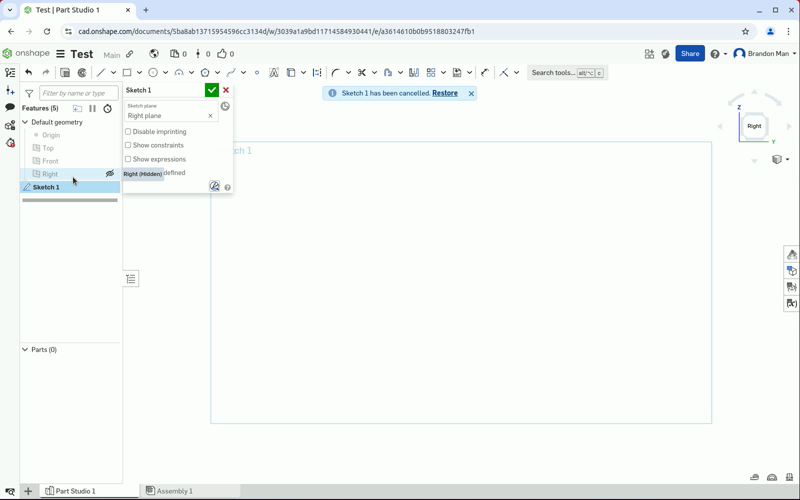
mouse_move(73, 352)
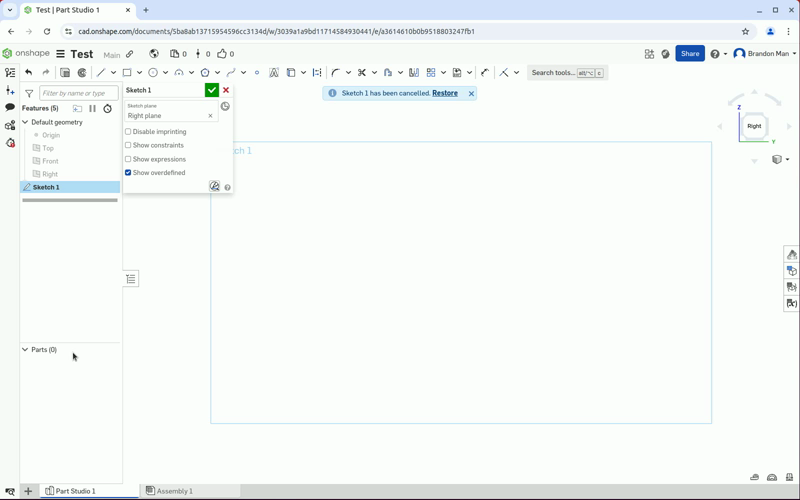
key(y)
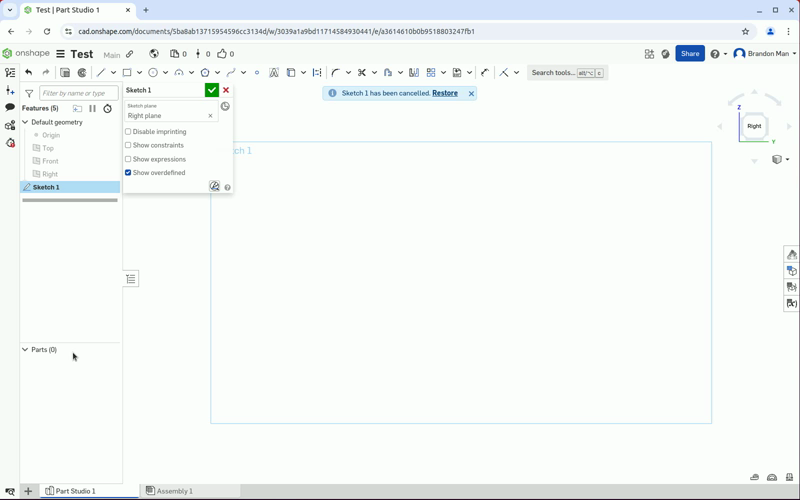
key(l)
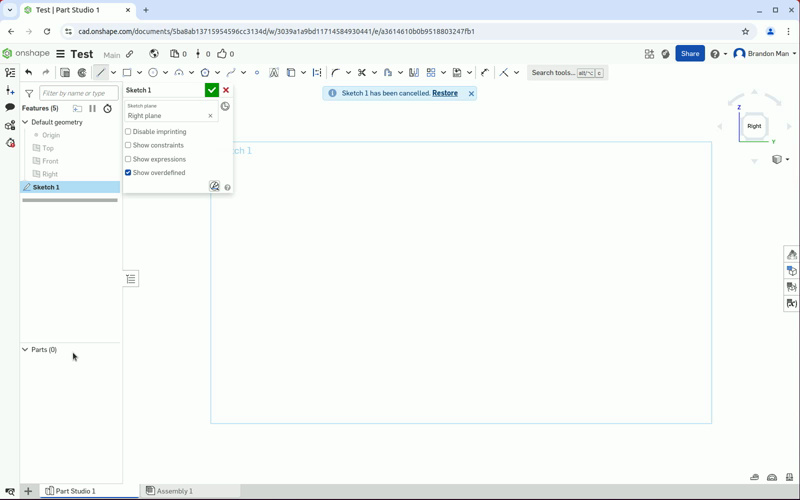
key_down(shift)
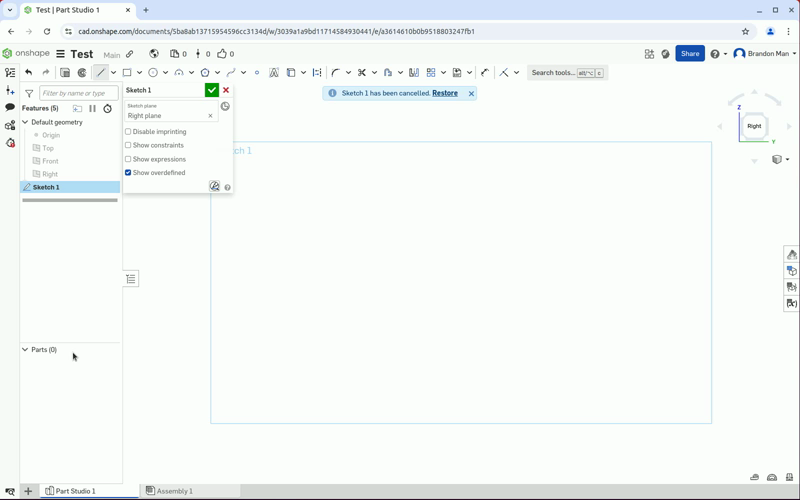
mouse_move(429, 379)
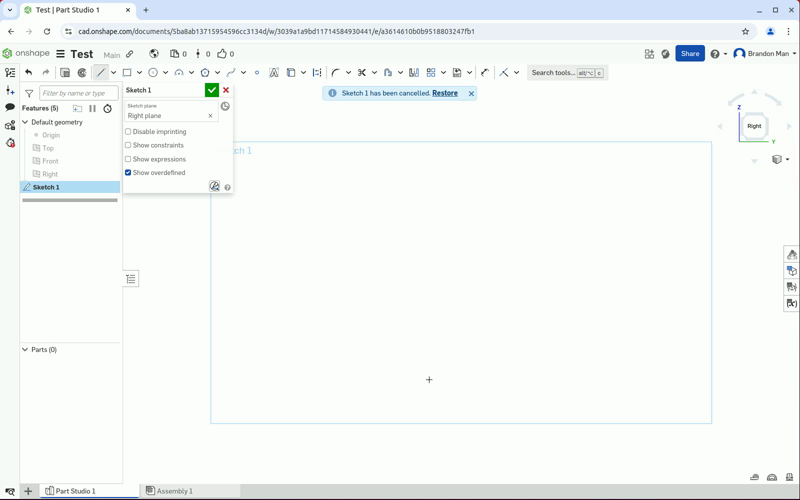
click(429, 379)
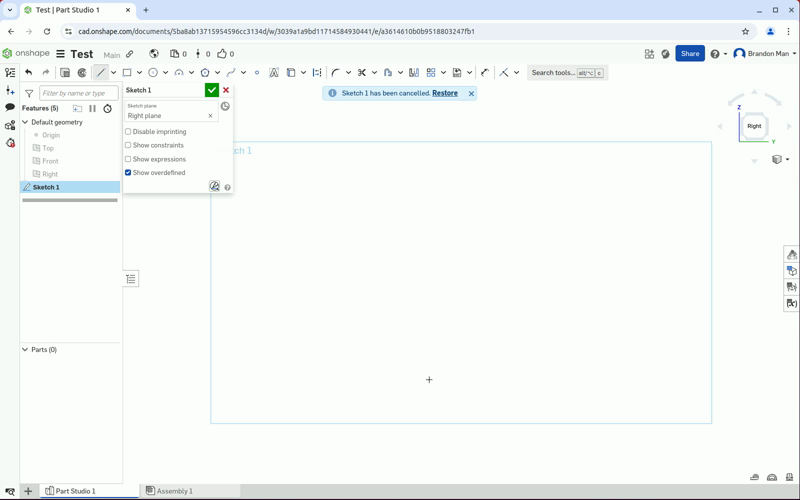
key_up(shift)
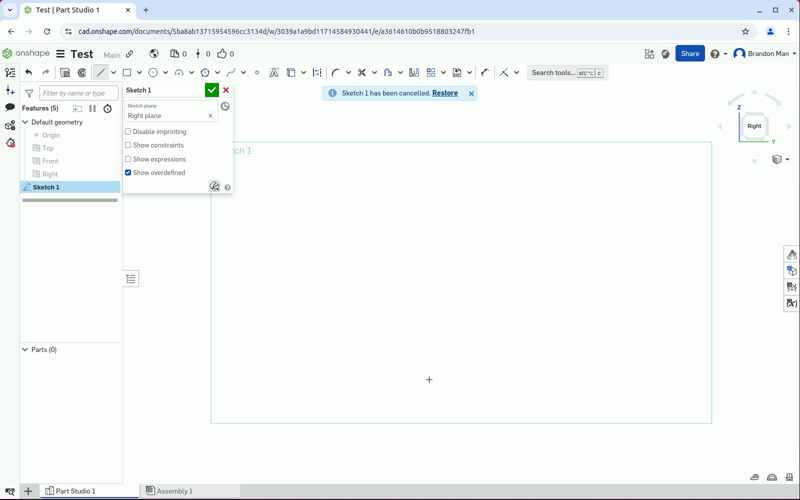
key_down(shift)
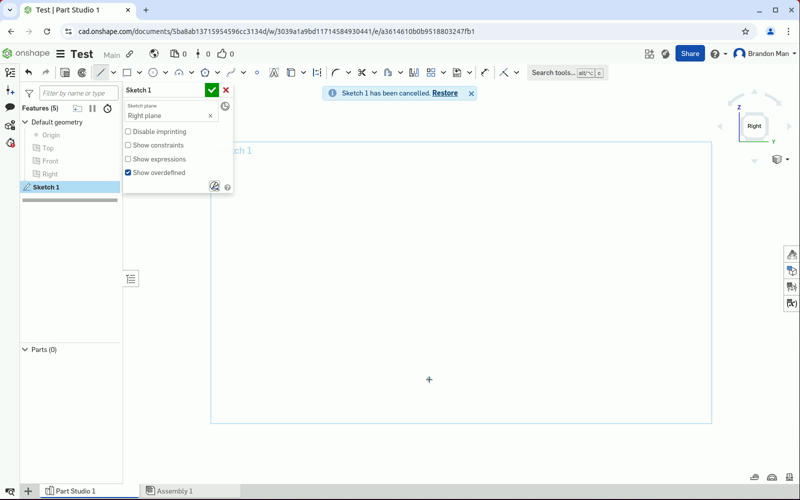
mouse_move(494, 379)
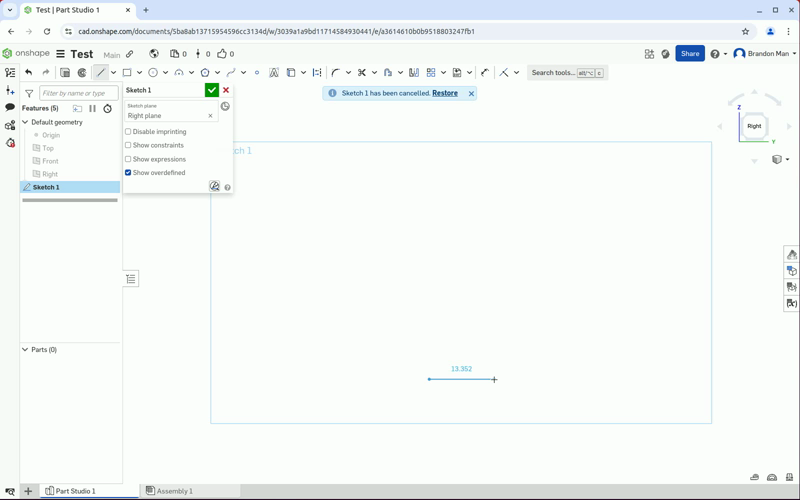
click(494, 379)
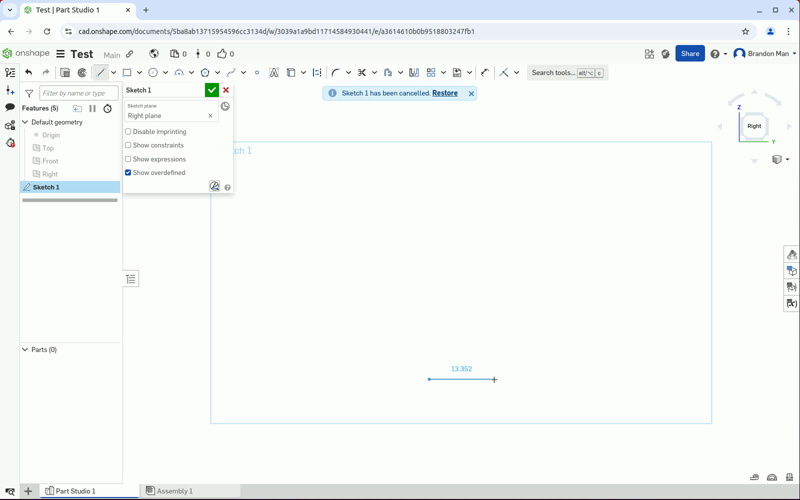
key_up(shift)
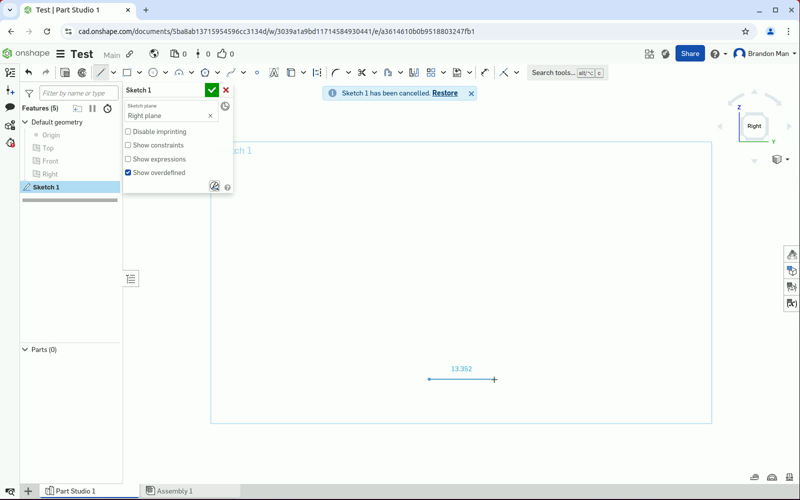
key_down(shift)
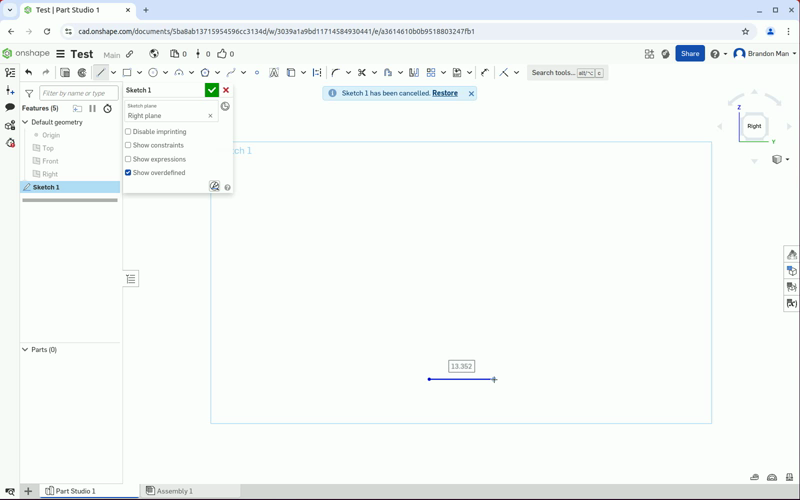
mouse_move(494, 186)
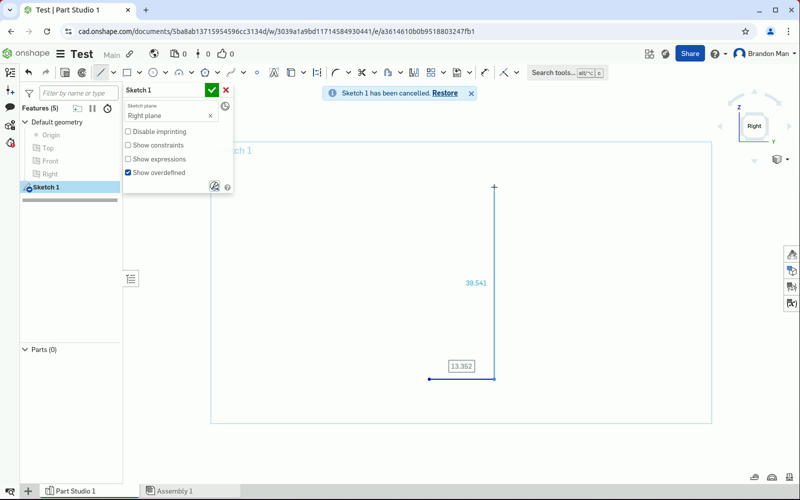
click(494, 186)
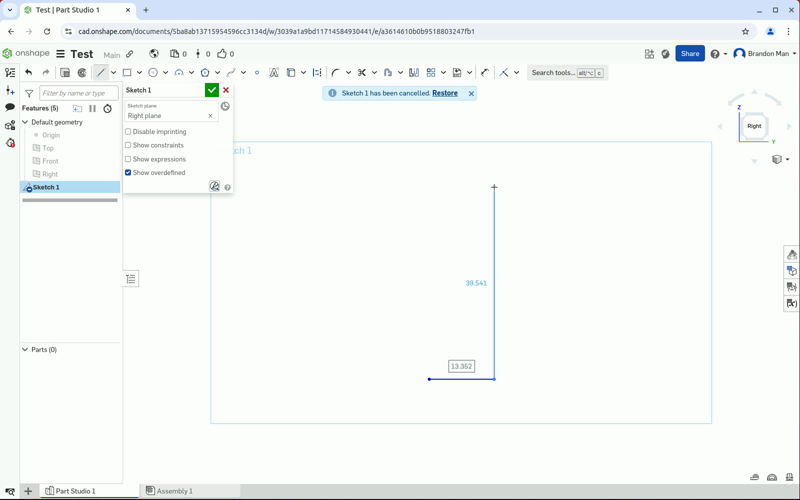
key_up(shift)
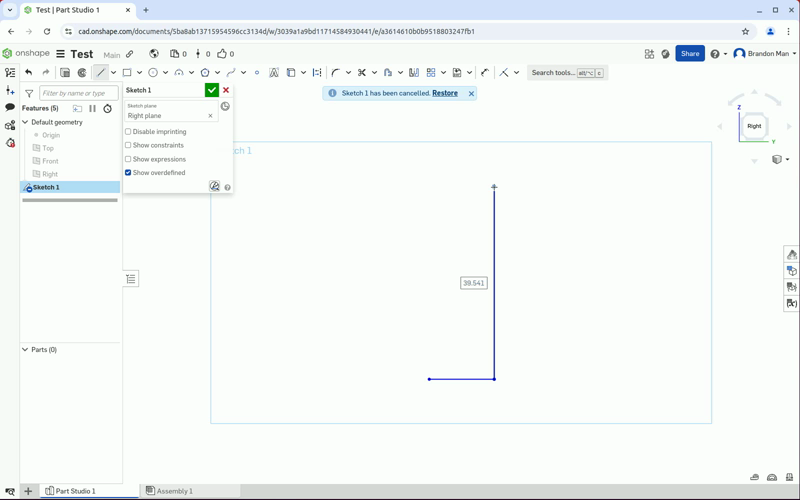
key_down(shift)
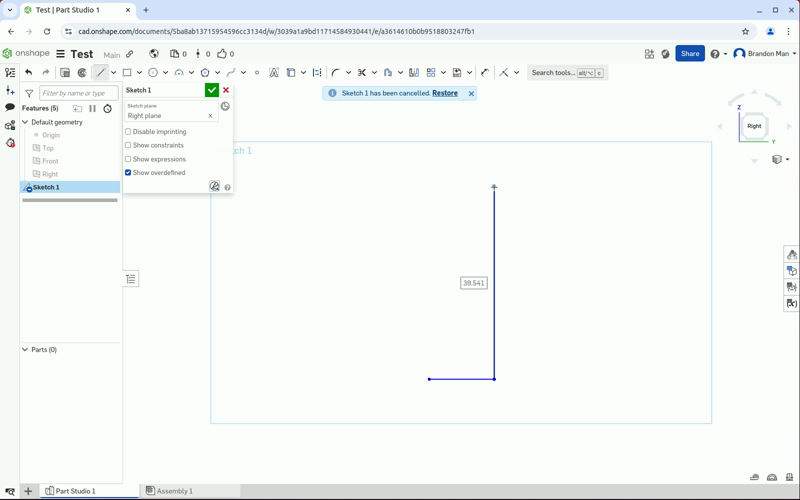
mouse_move(429, 186)
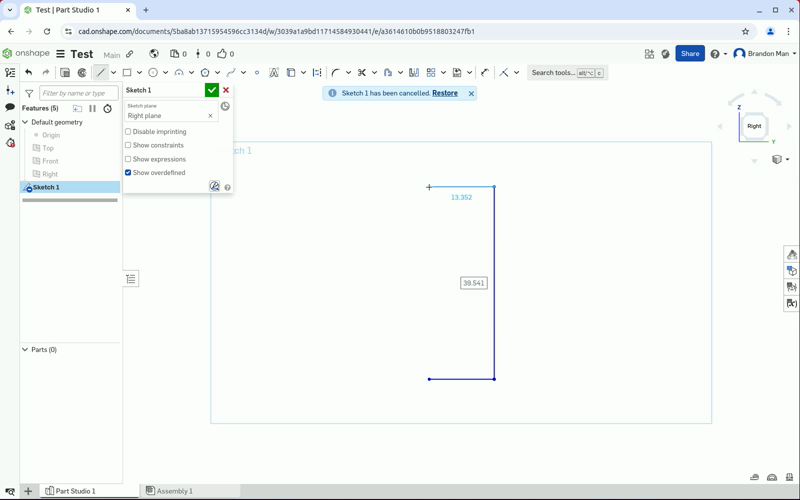
click(429, 186)
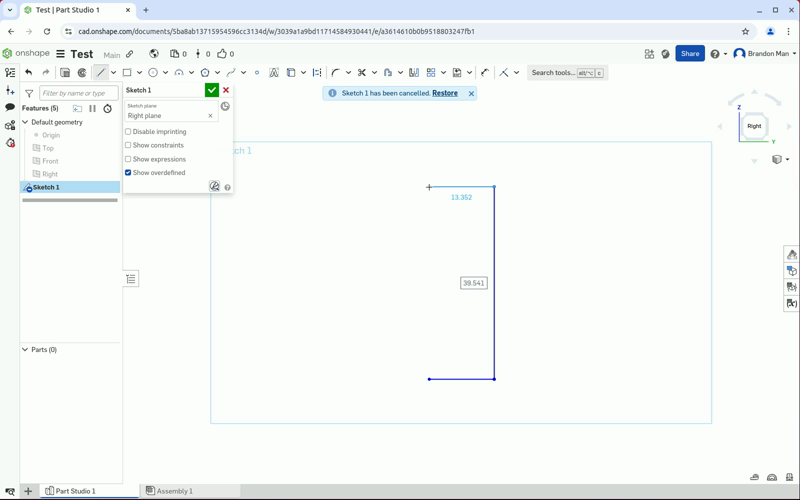
key_up(shift)
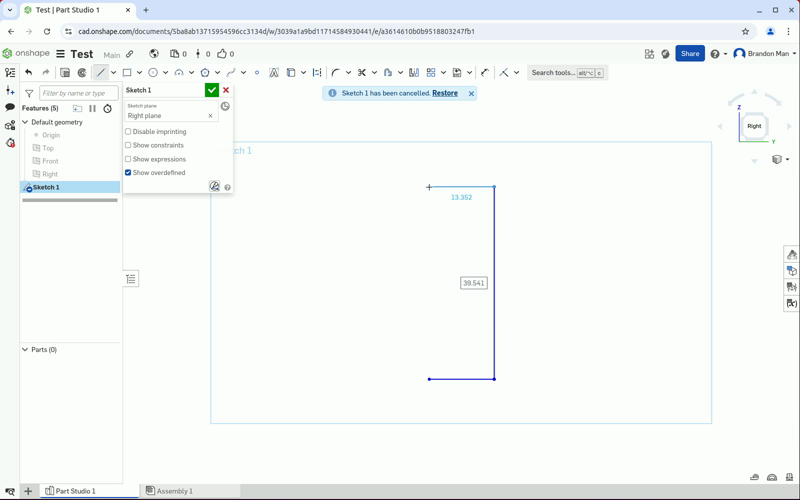
key_down(shift)
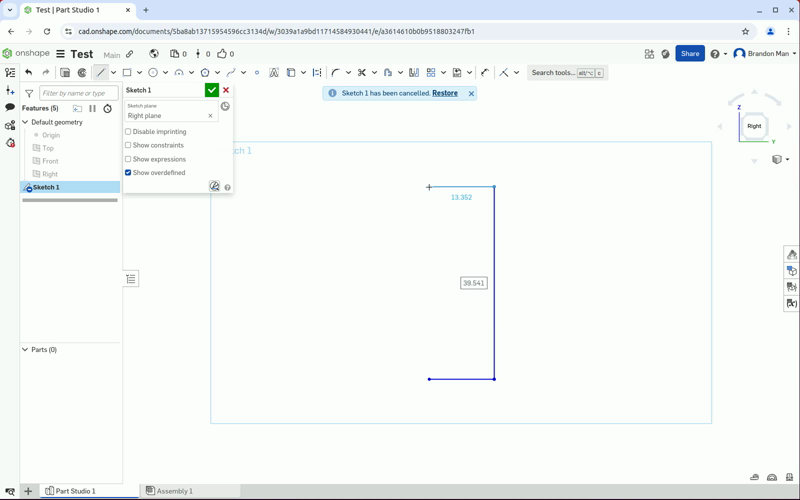
mouse_move(429, 379)
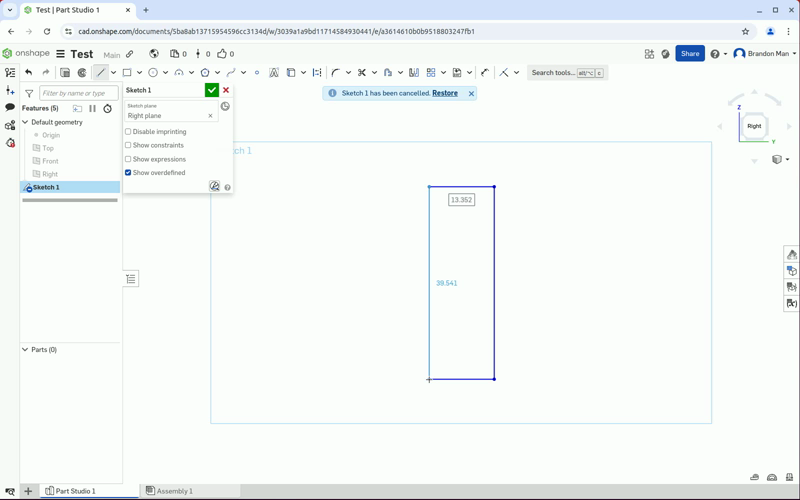
key_up(shift)
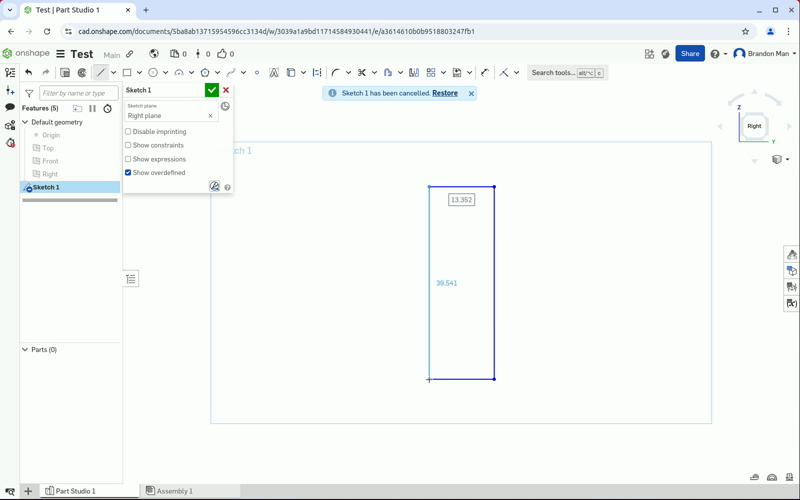
click(429, 379)
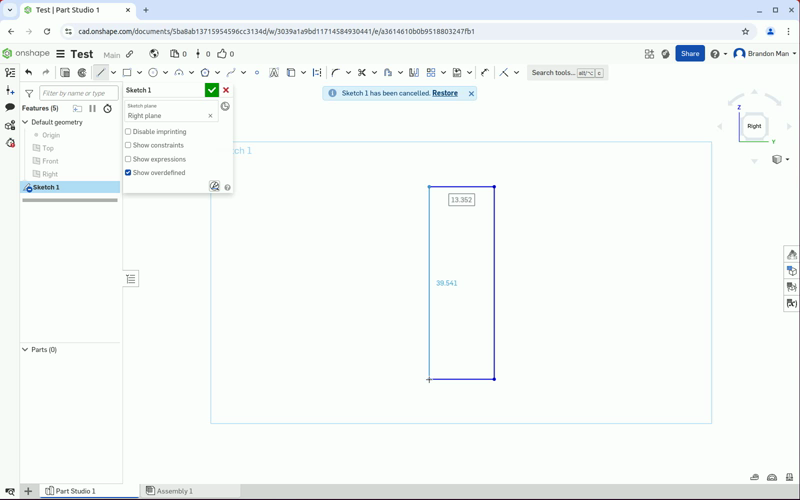
key(esc)
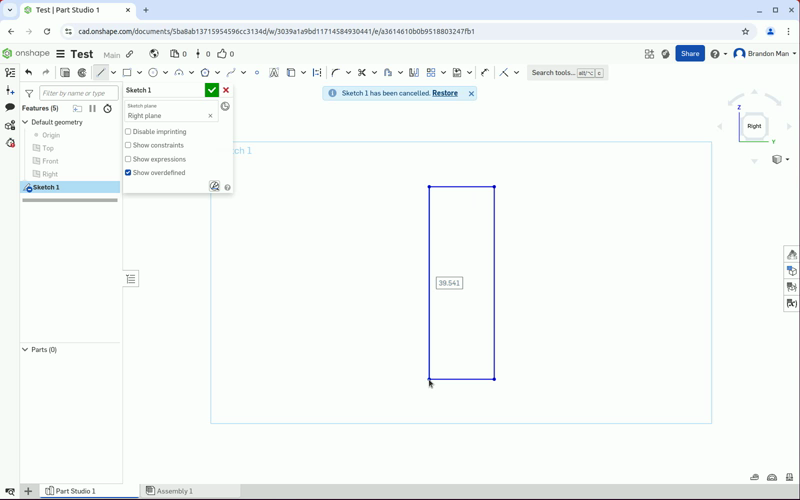
mouse_move(450, 293)
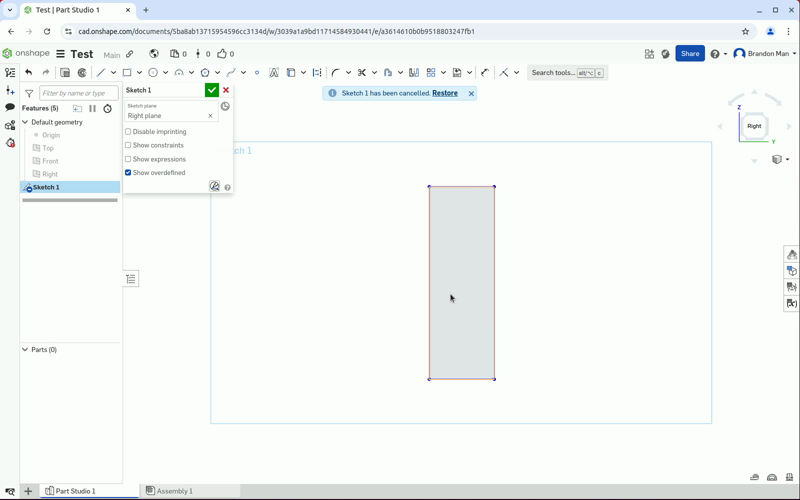
click(450, 293)
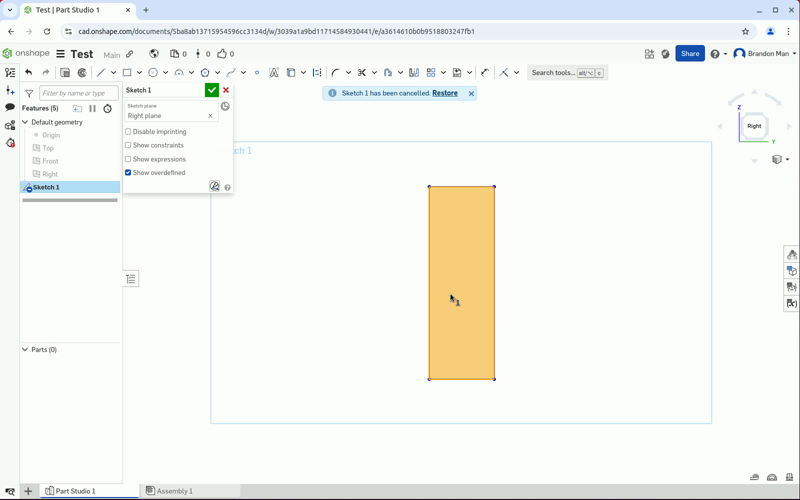
mouse_move(73, 352)
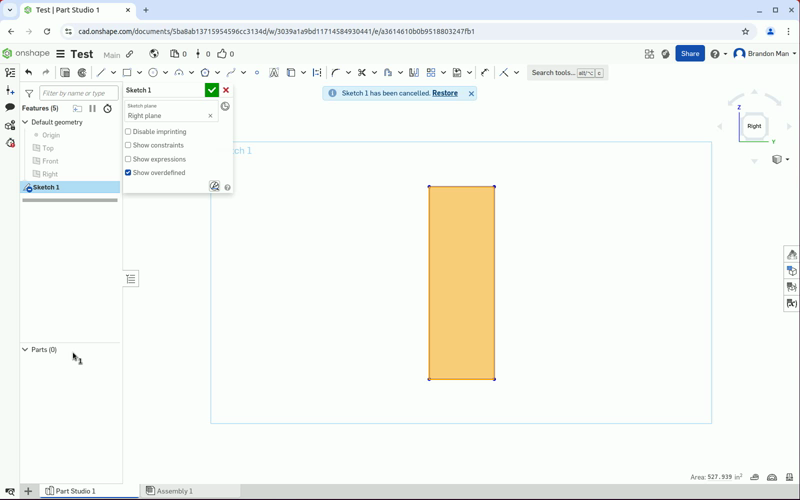
key(shift+y)
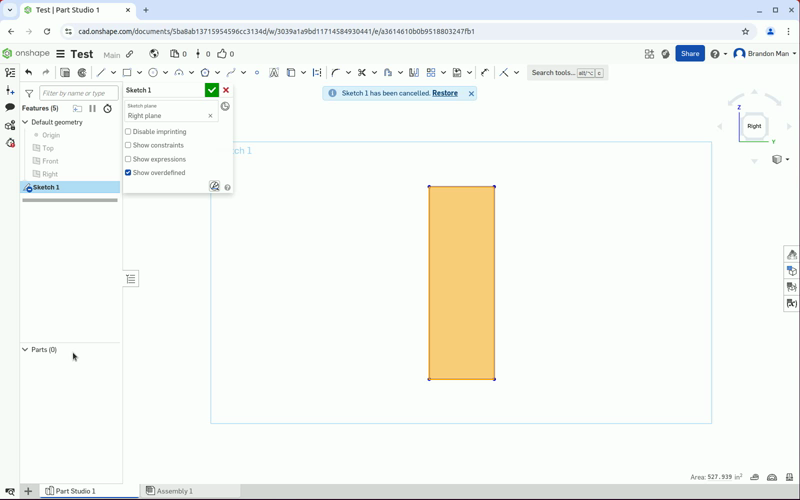
key(shift+e)
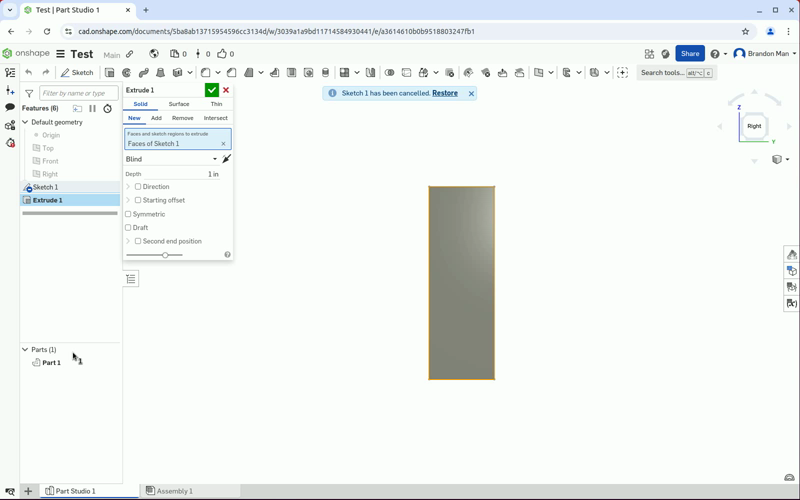
mouse_move(143, 106)
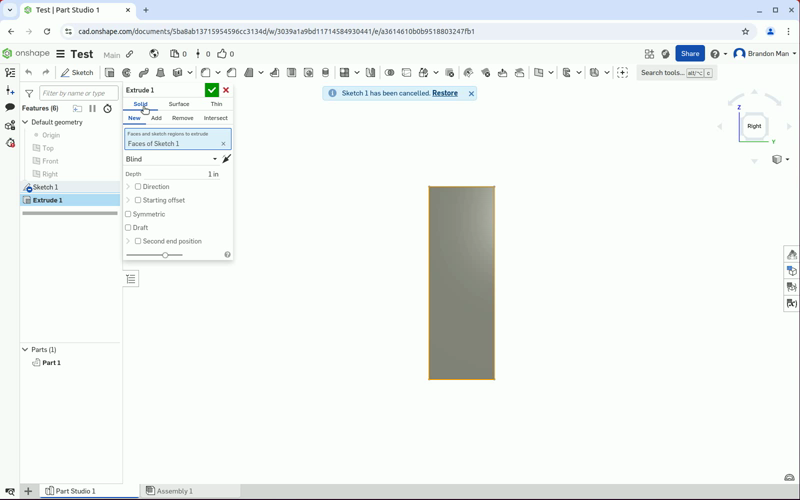
click(143, 106)
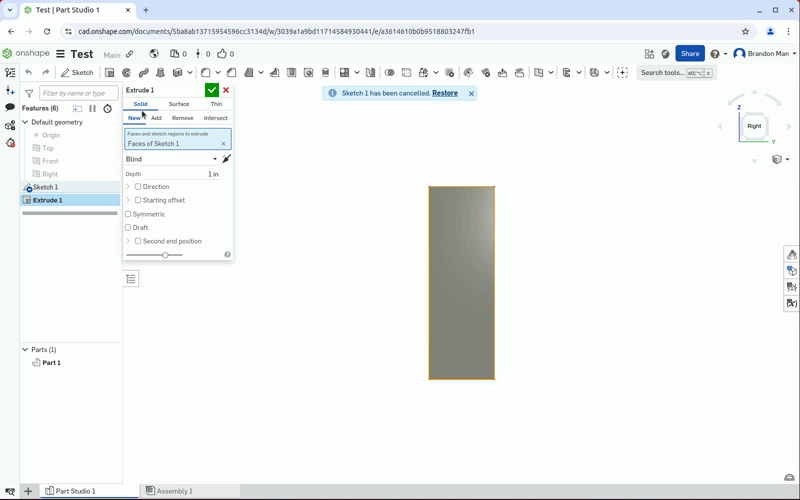
mouse_move(137, 120)
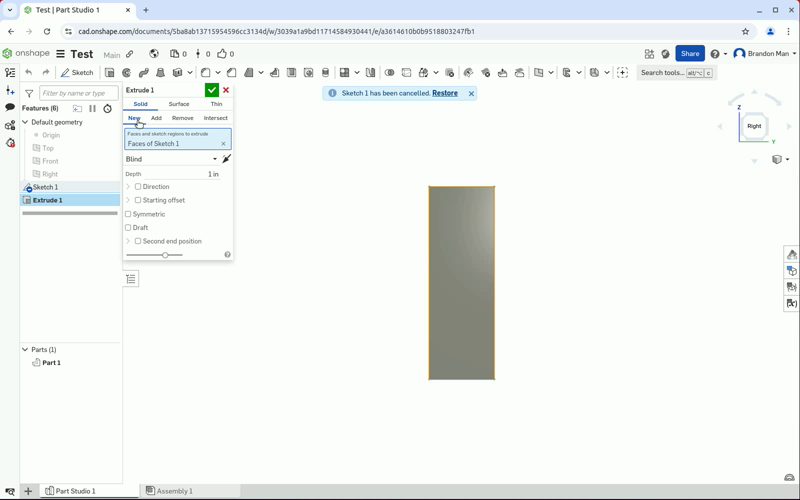
click(137, 120)
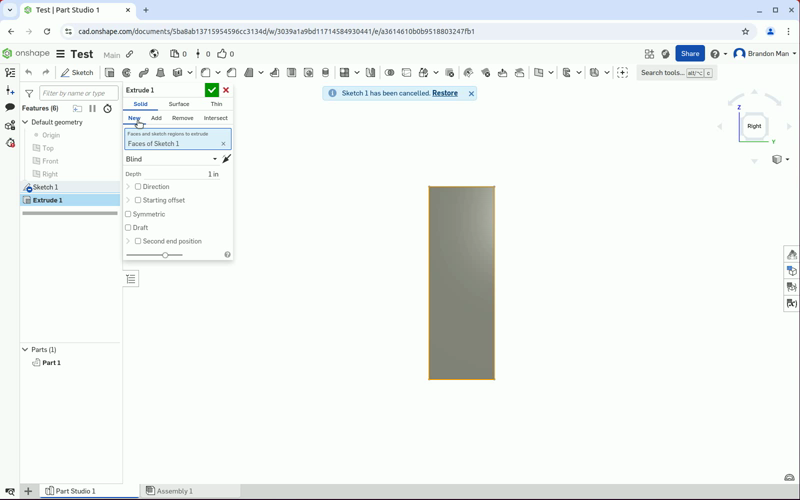
key(tab, 4)
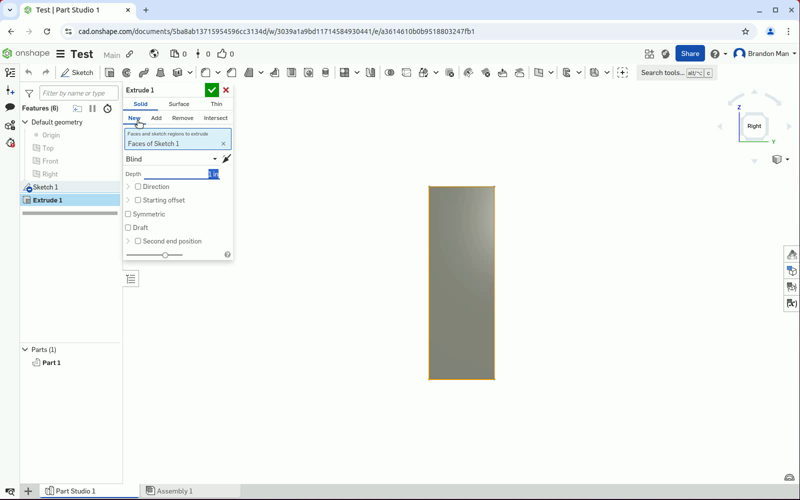
text(0.481)
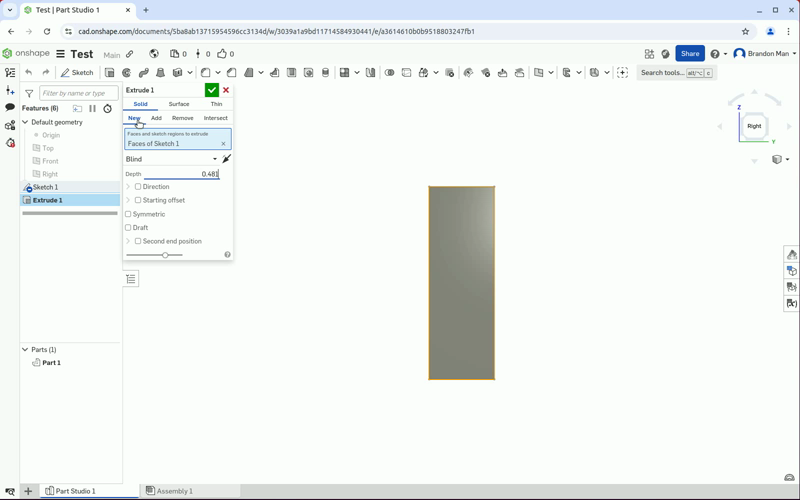
key(enter)
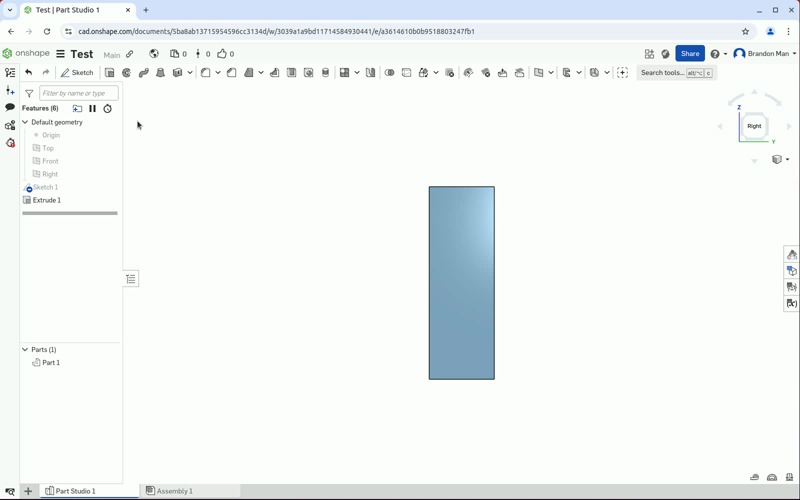
key(shift+h)
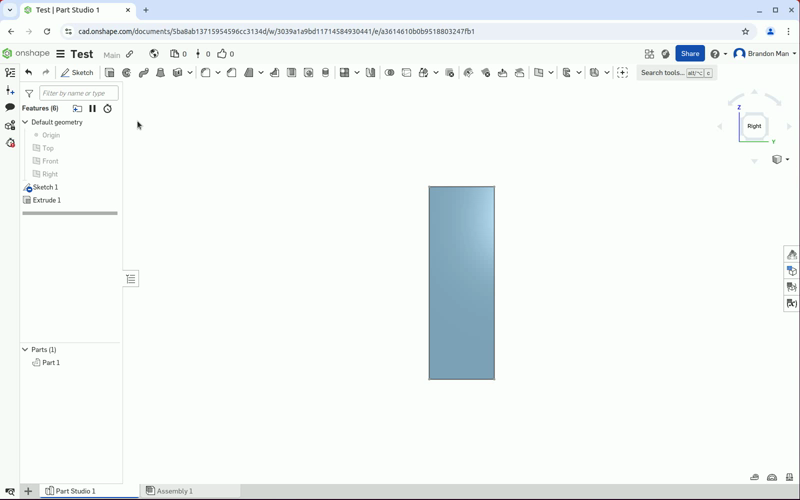
key(shift+h)
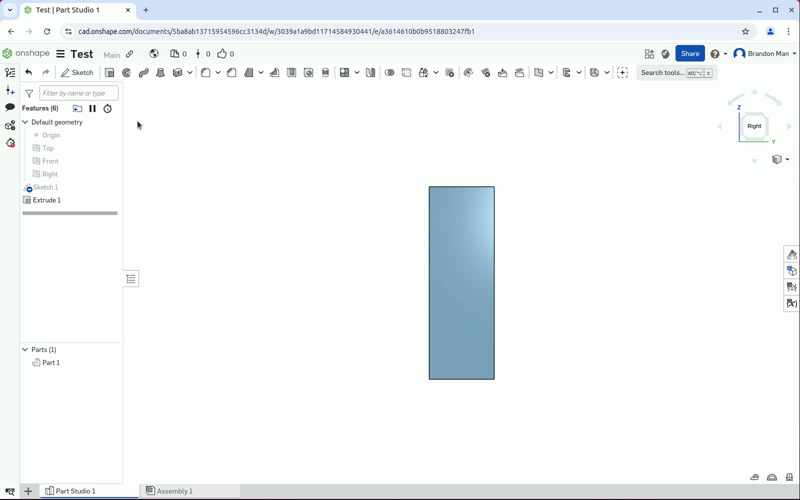
mouse_move(73, 189)
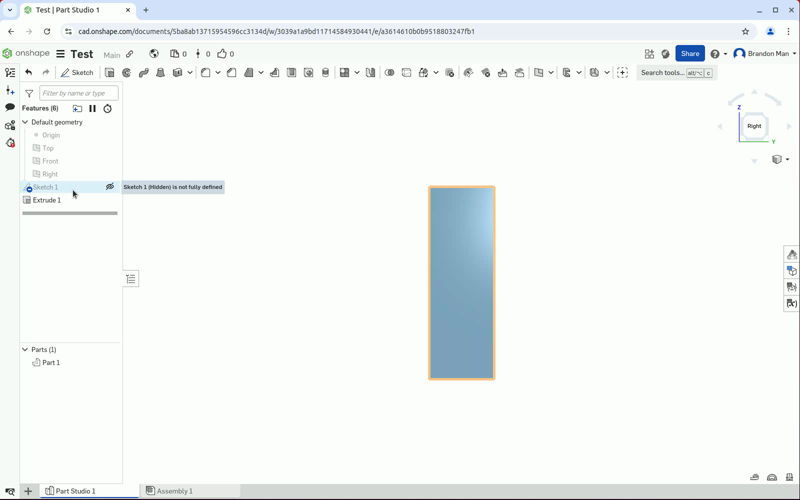
click(73, 189)
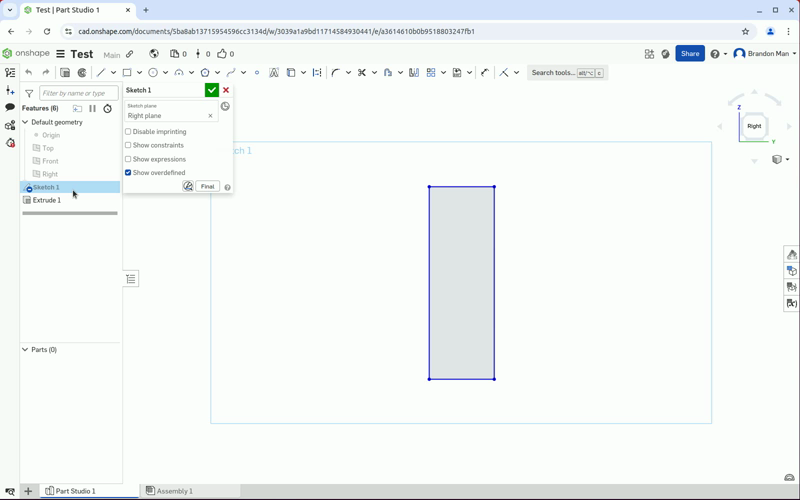
mouse_move(229, 92)
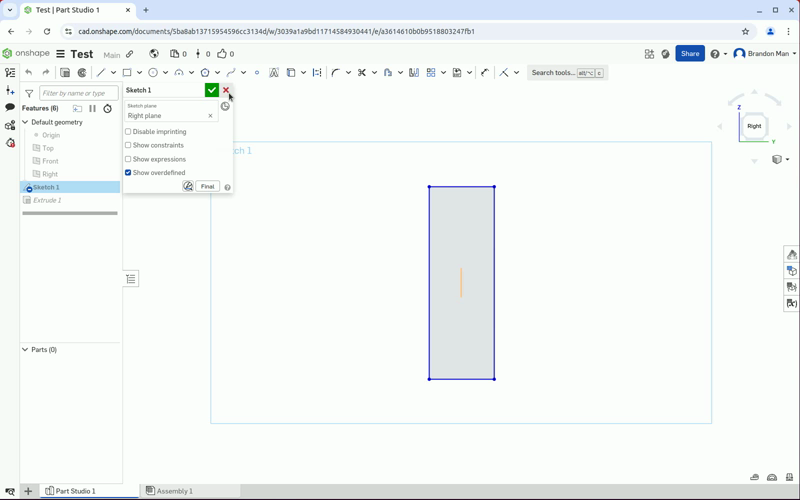
click(229, 92)
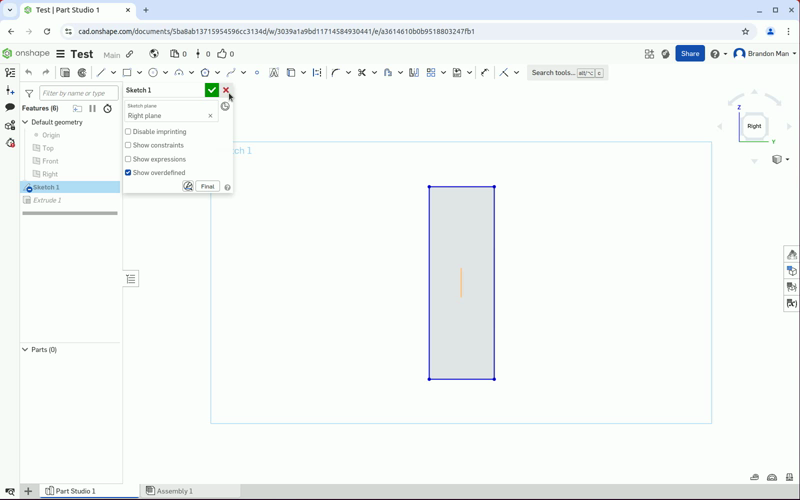
key(shift+s)
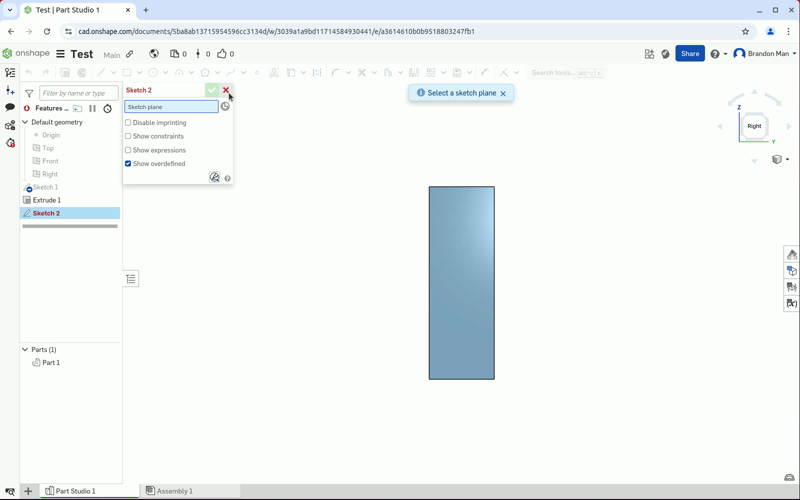
mouse_move(73, 176)
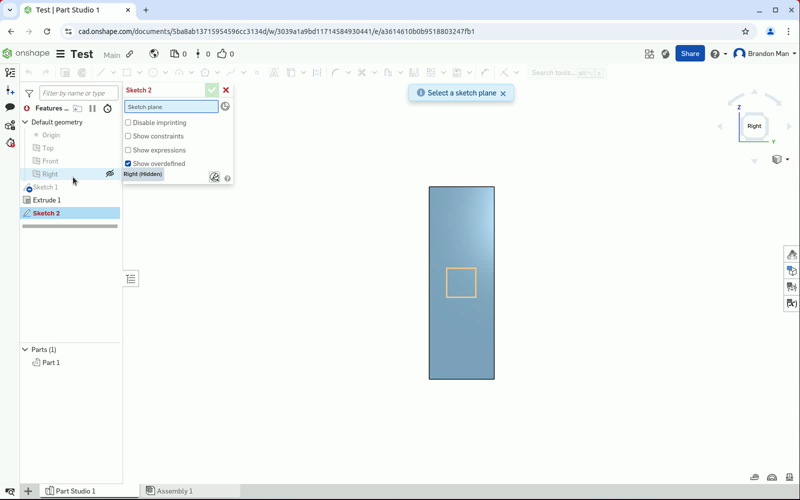
click(73, 176)
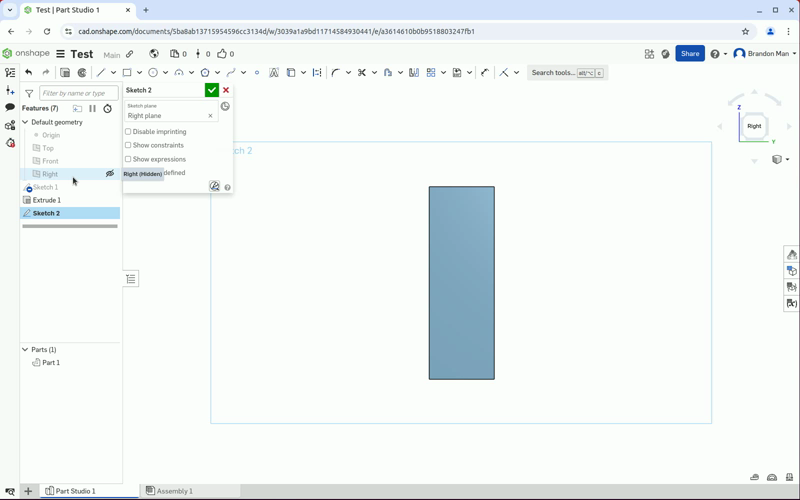
mouse_move(73, 352)
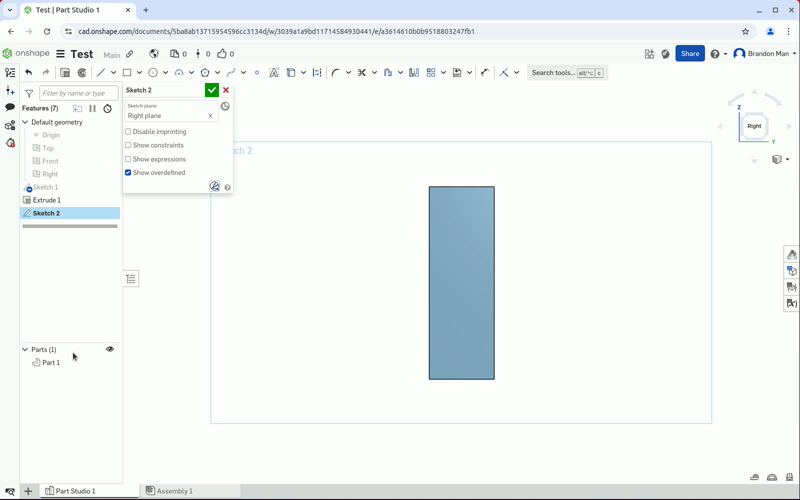
key(y)
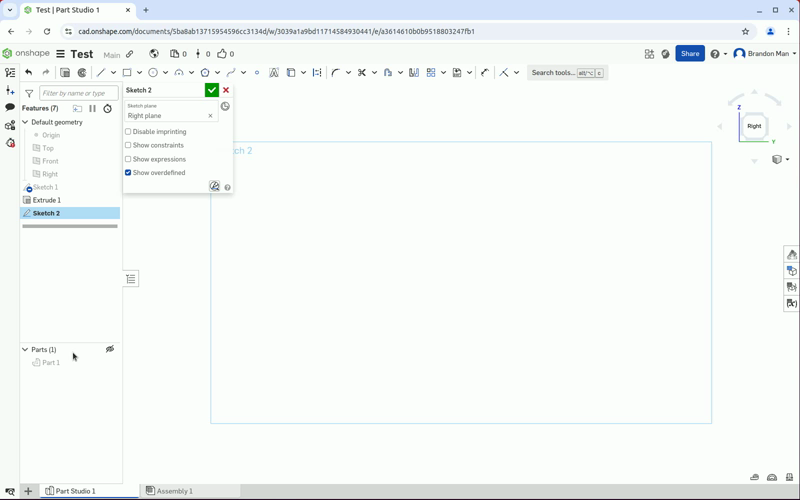
key(l)
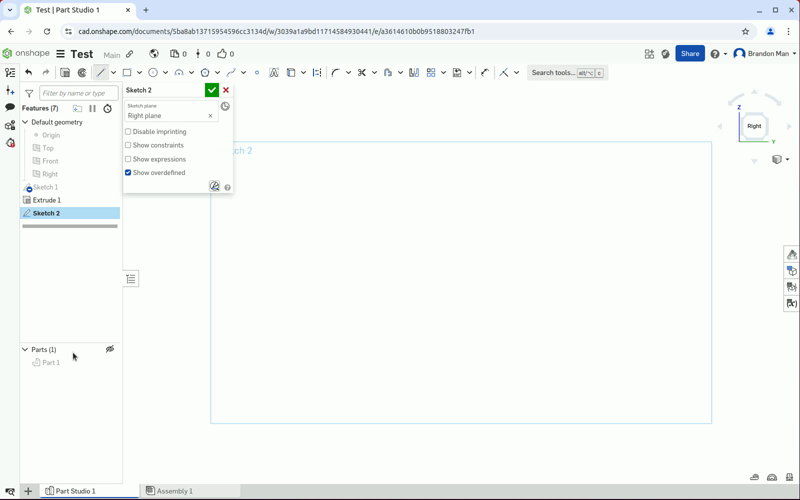
key_down(shift)
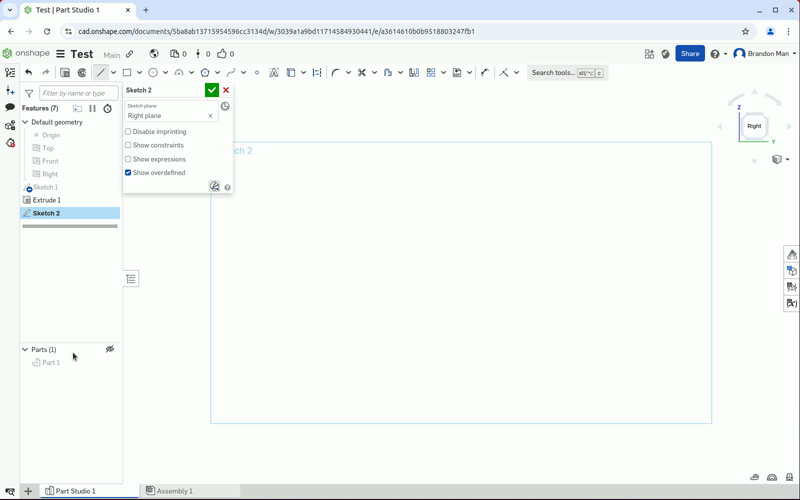
mouse_move(413, 395)
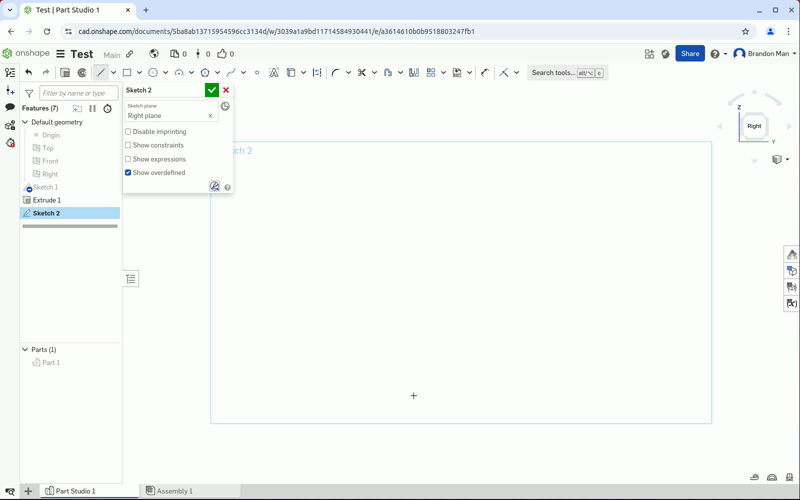
click(413, 395)
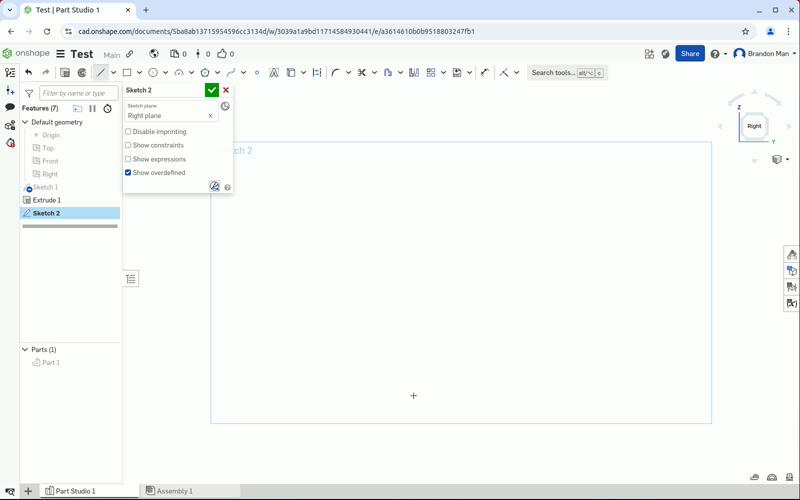
key_up(shift)
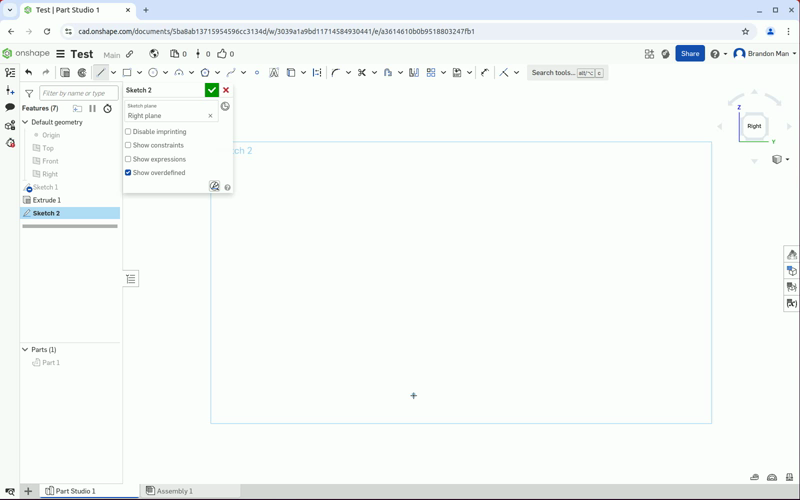
key_down(shift)
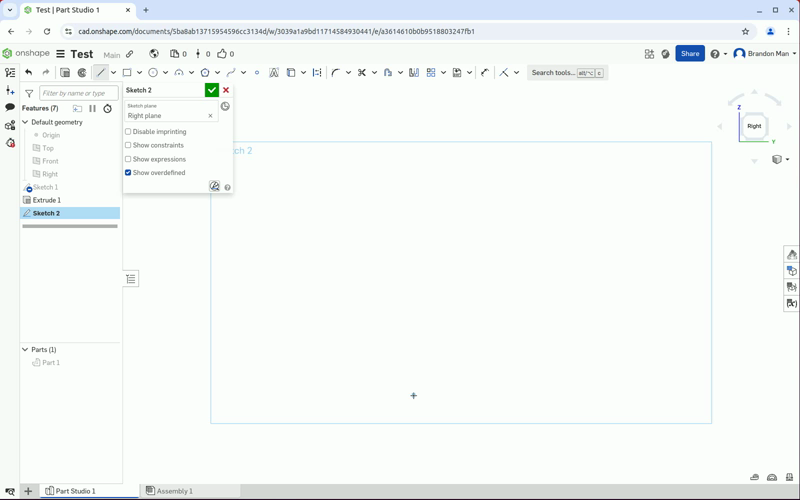
mouse_move(508, 395)
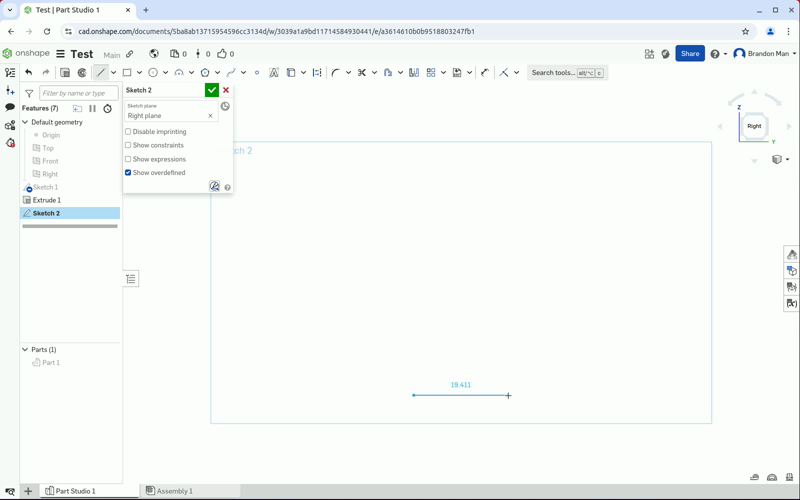
click(508, 395)
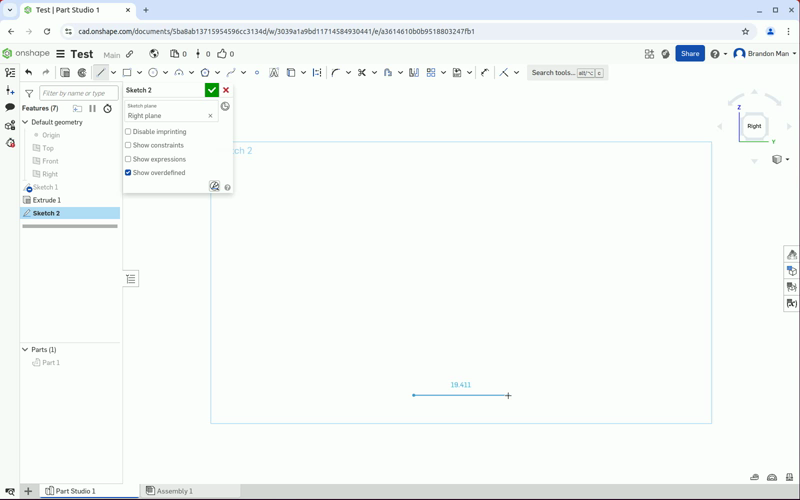
key_up(shift)
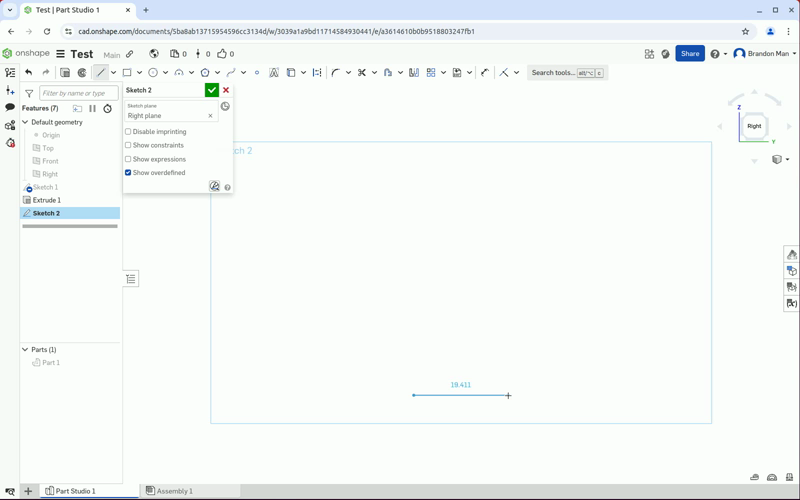
key_down(shift)
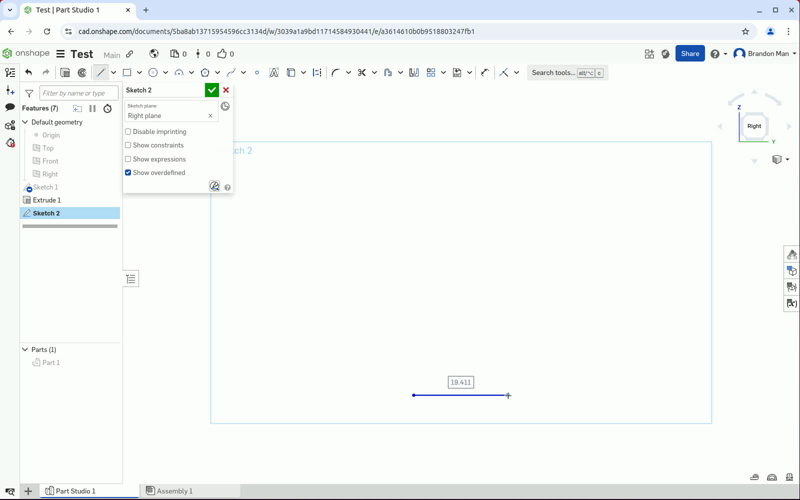
mouse_move(508, 171)
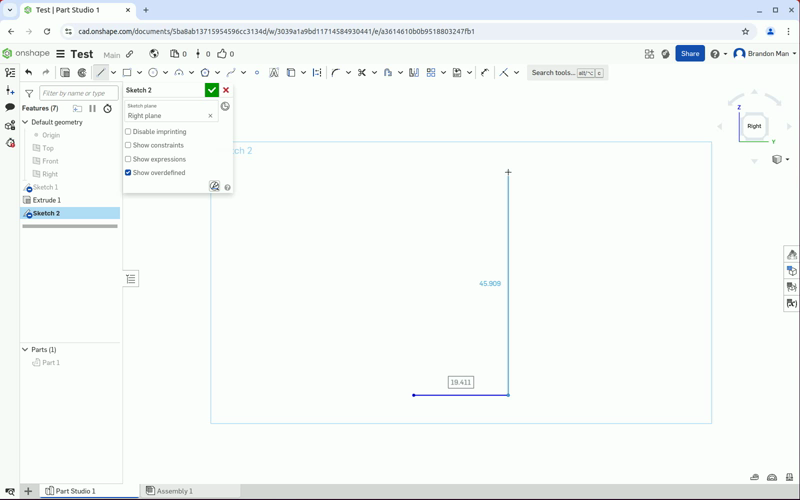
click(508, 171)
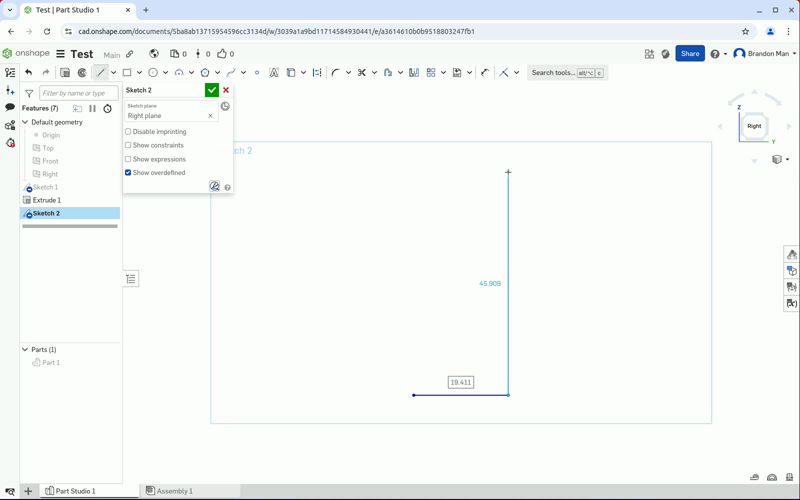
key_up(shift)
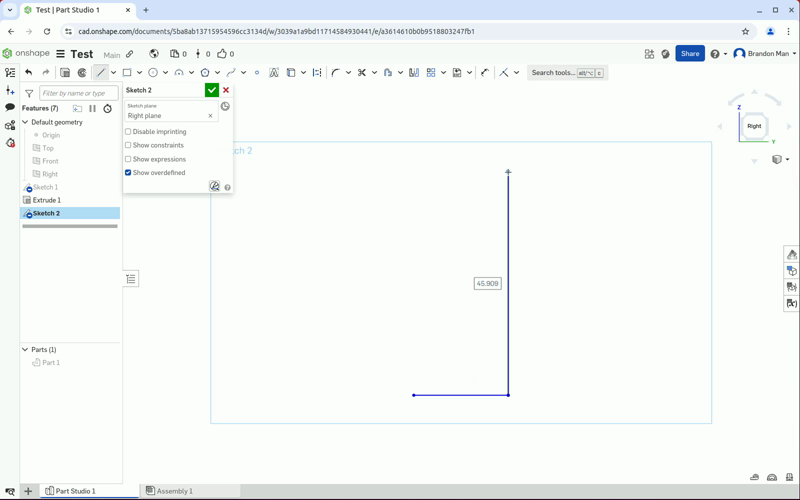
key_down(shift)
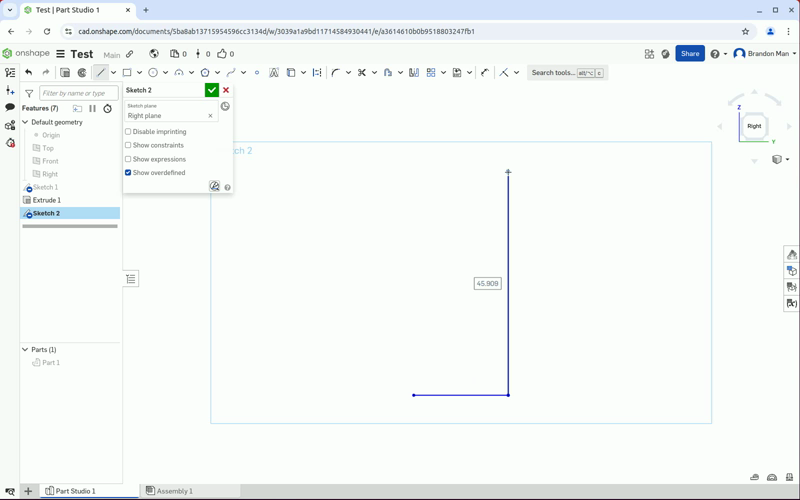
mouse_move(413, 171)
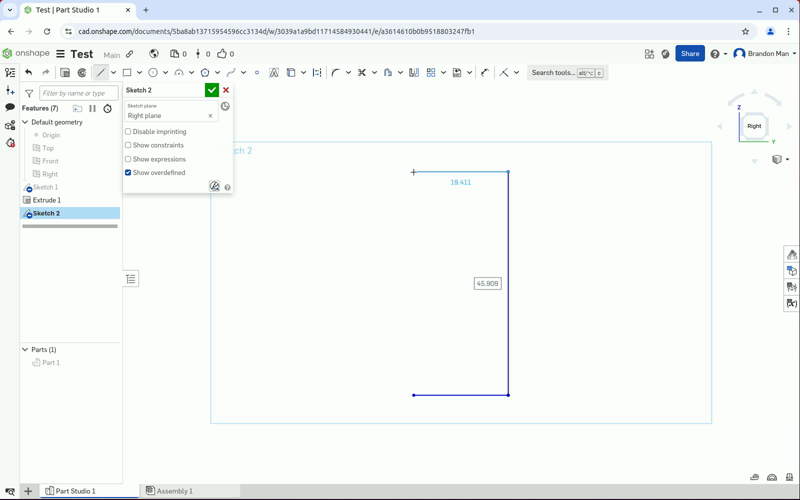
click(413, 171)
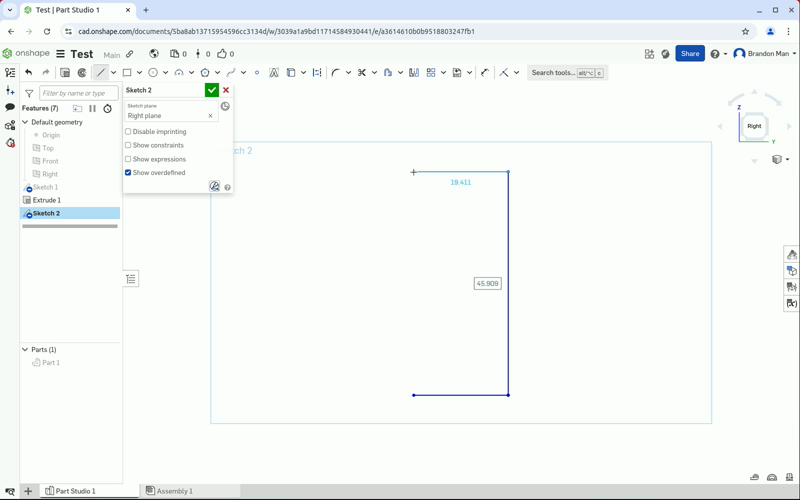
key_up(shift)
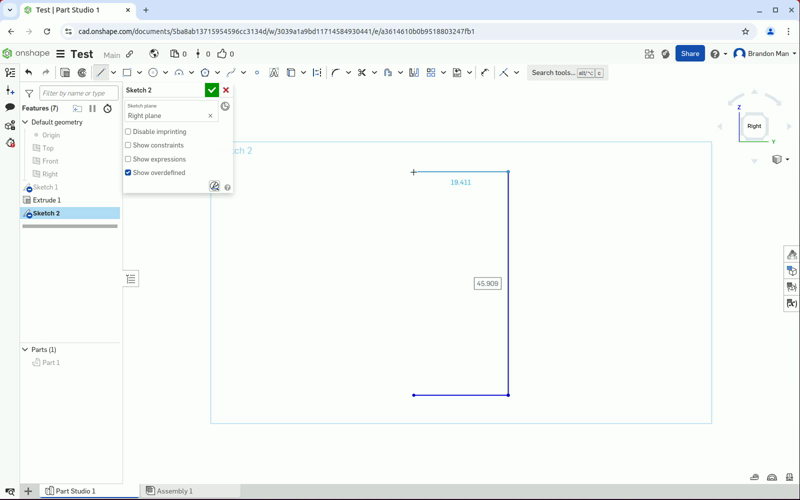
key_down(shift)
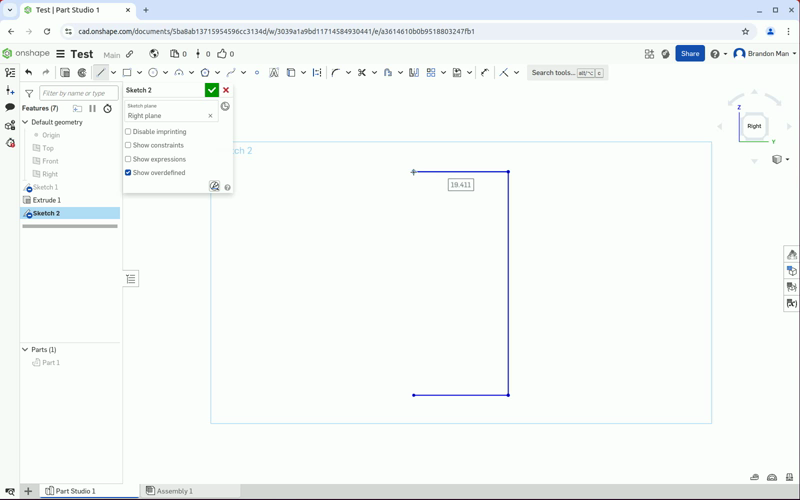
mouse_move(413, 395)
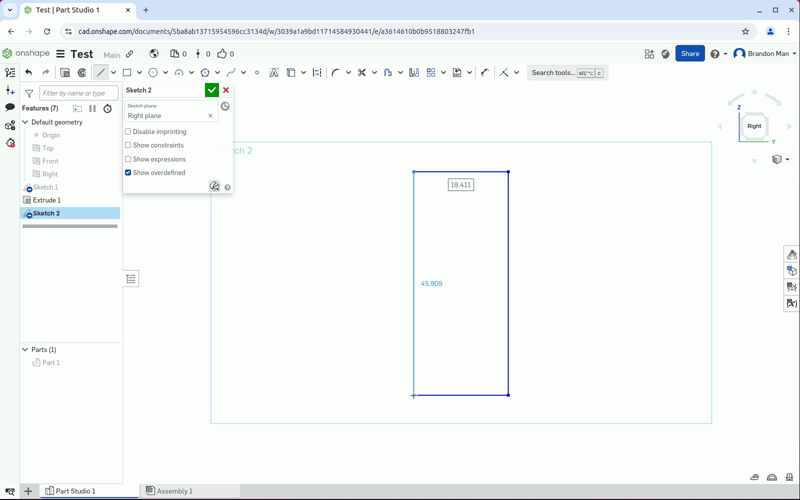
key_up(shift)
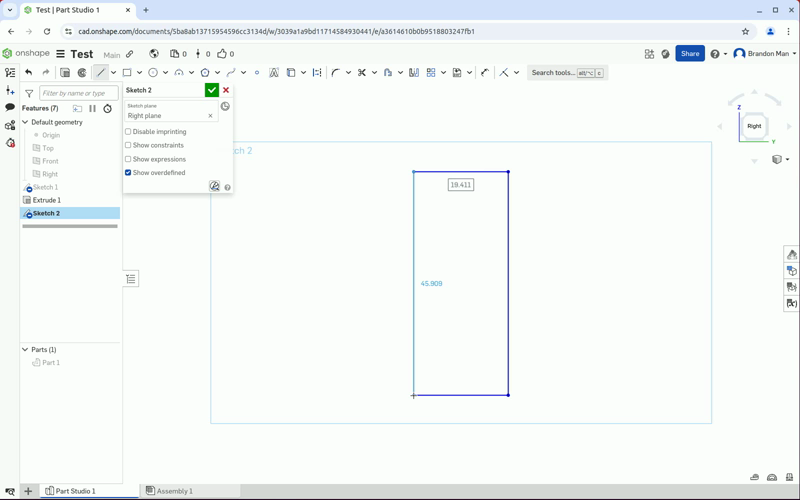
click(413, 395)
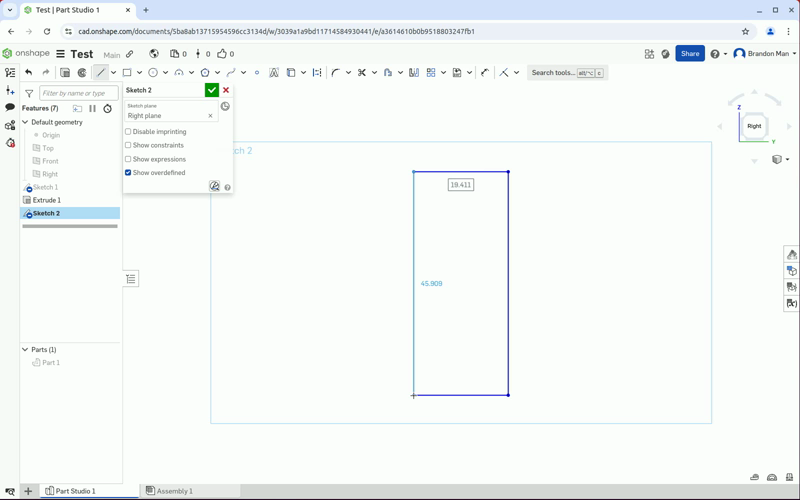
key(esc)
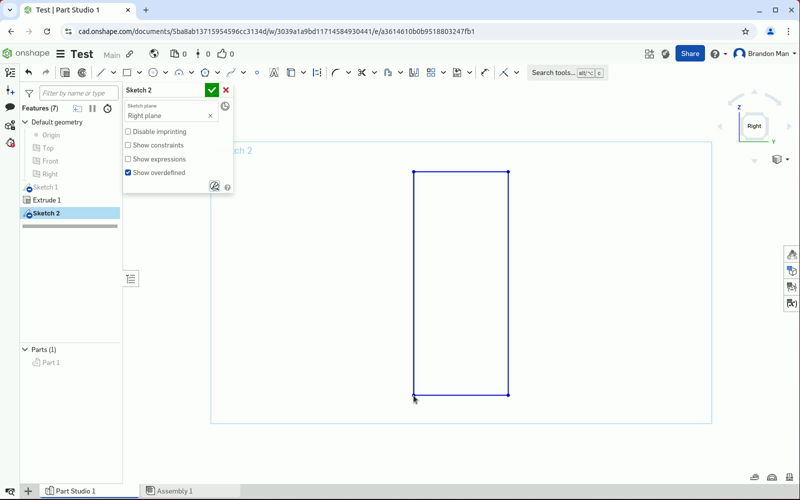
key(l)
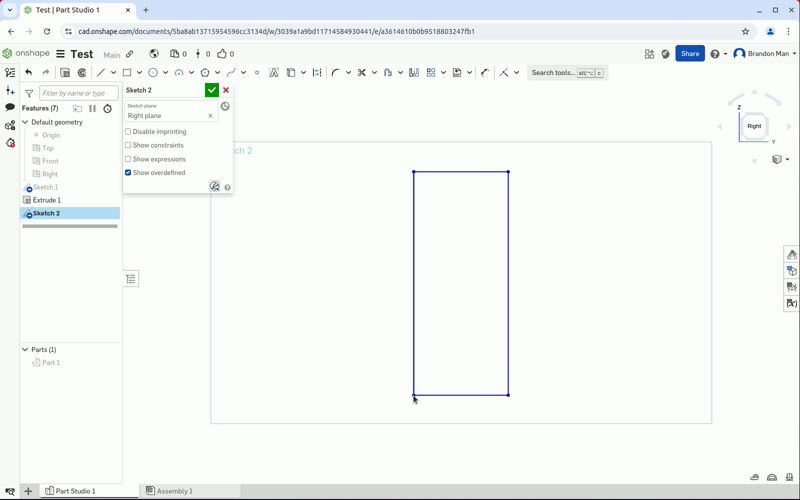
key_down(shift)
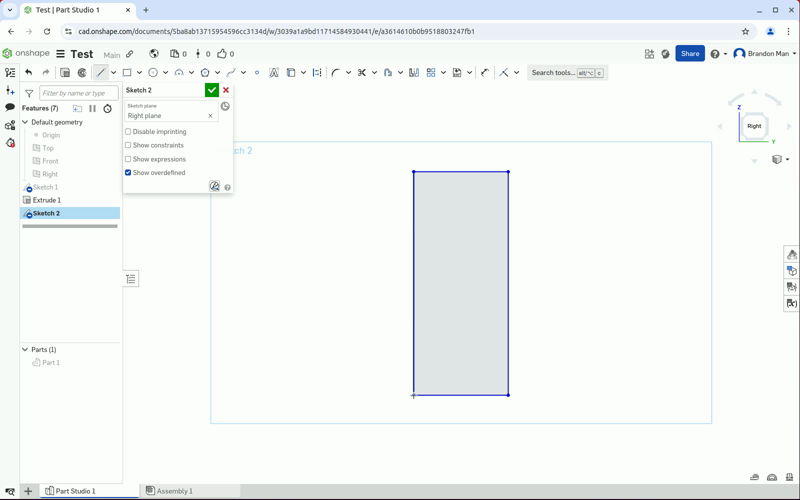
mouse_move(428, 378)
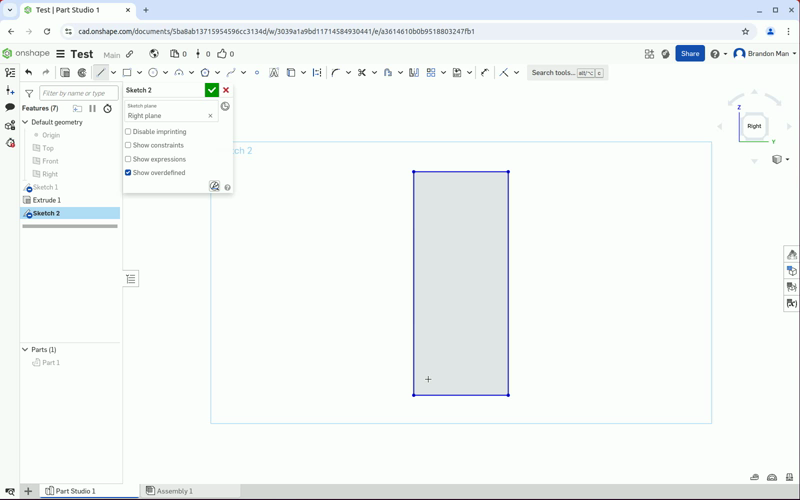
click(428, 378)
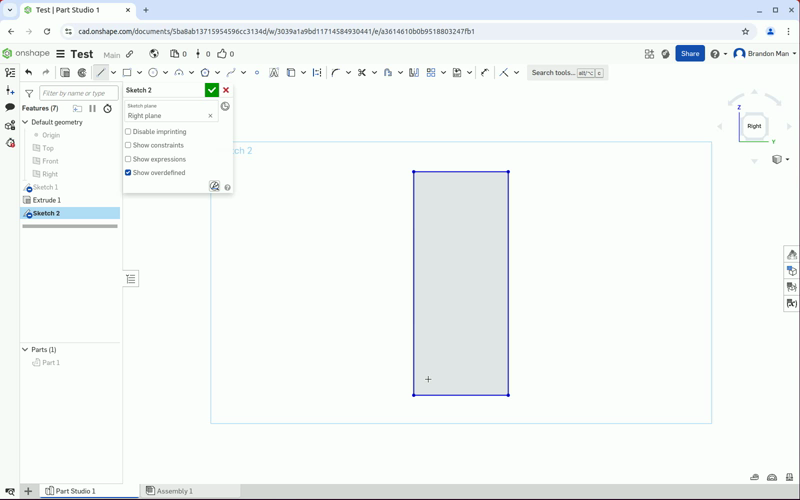
key_up(shift)
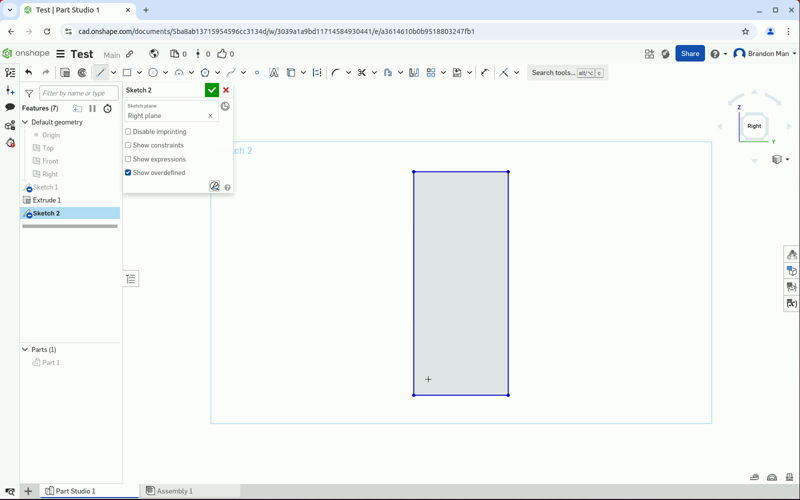
key_down(shift)
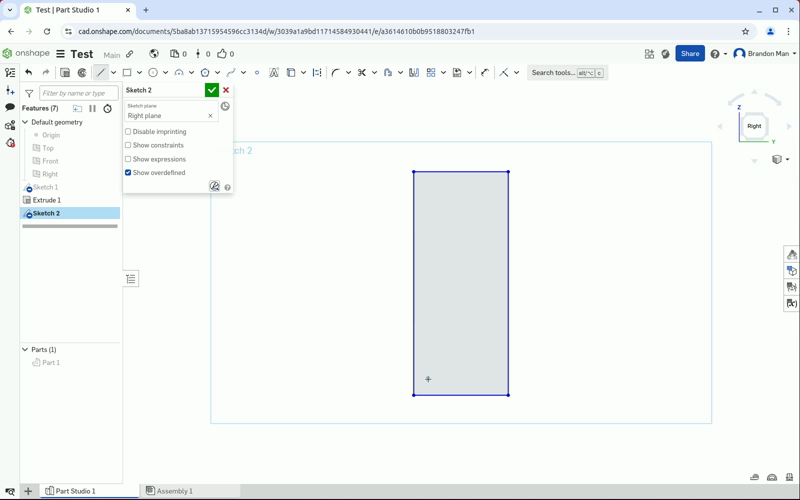
mouse_move(491, 378)
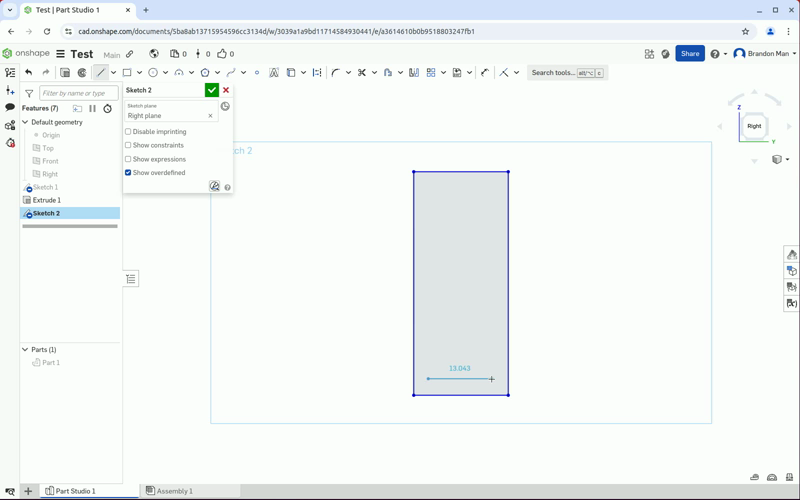
click(491, 378)
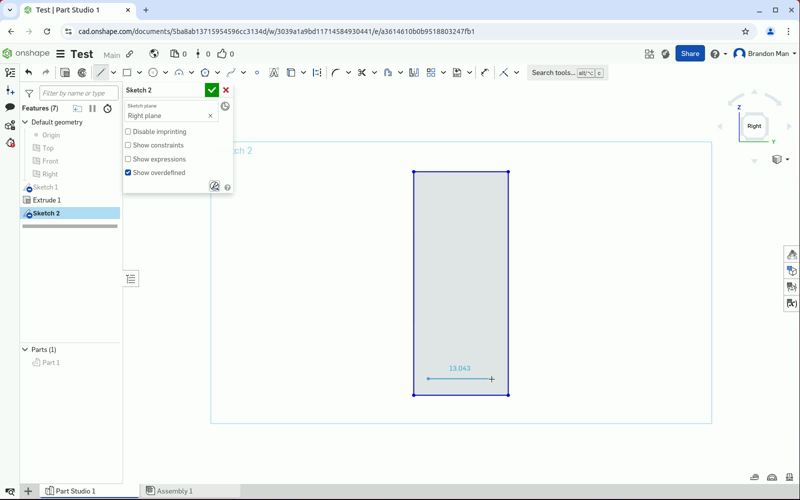
key_up(shift)
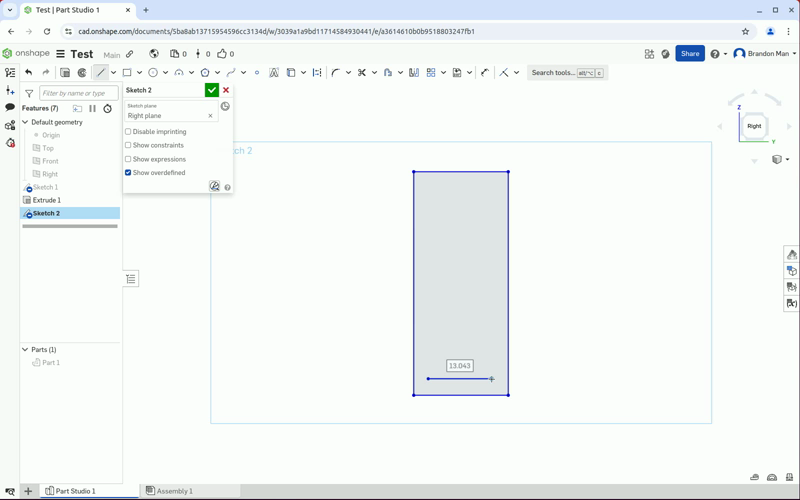
key_down(shift)
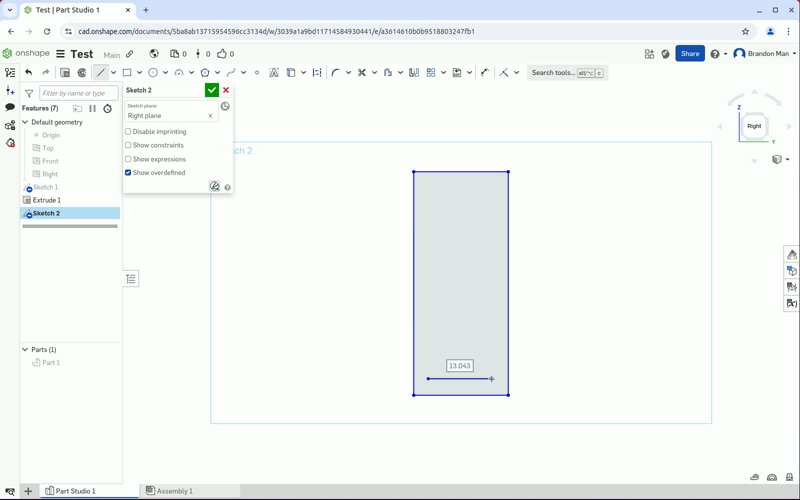
mouse_move(491, 188)
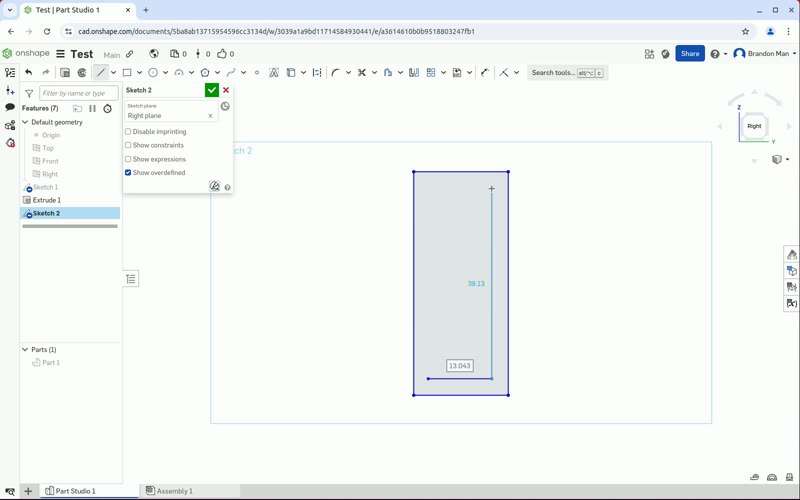
click(491, 188)
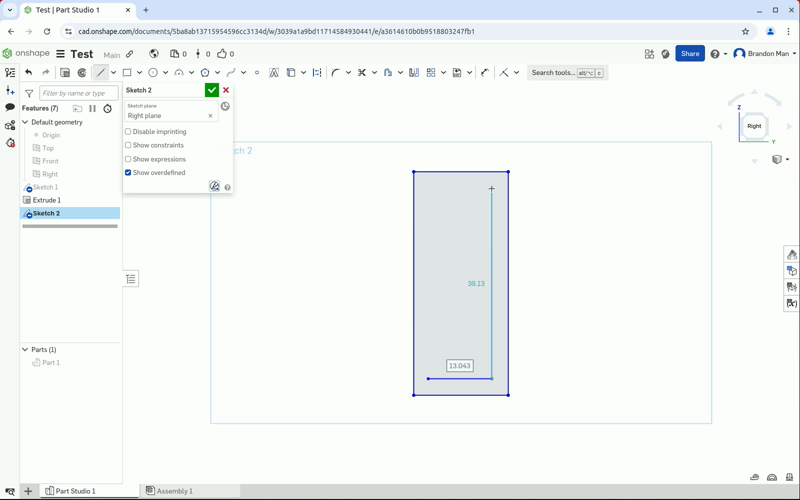
key_up(shift)
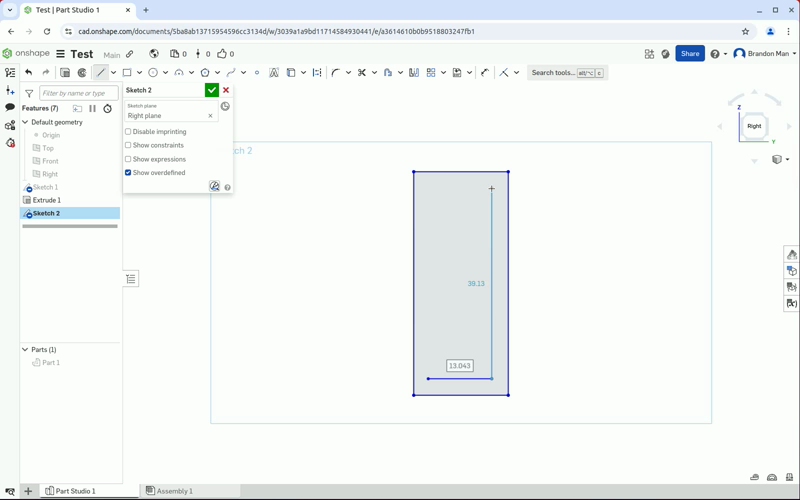
key_down(shift)
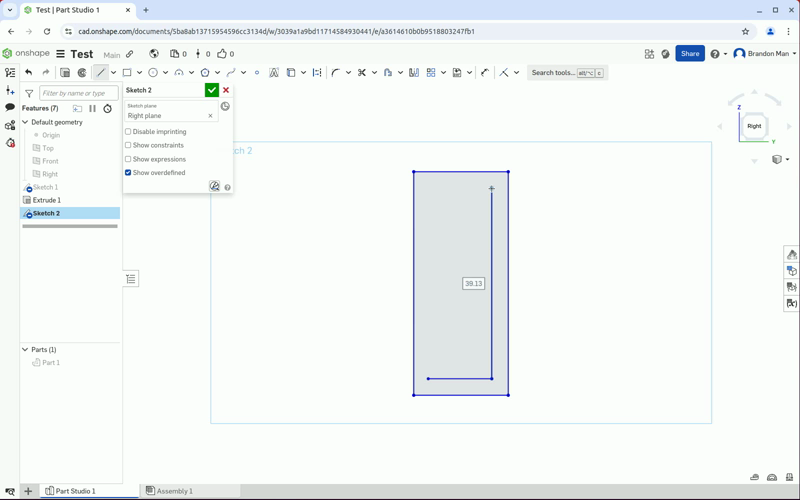
mouse_move(428, 188)
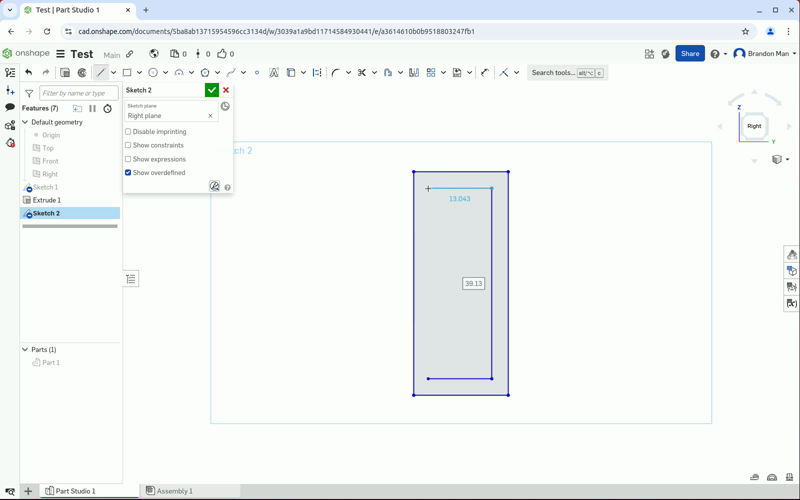
click(428, 188)
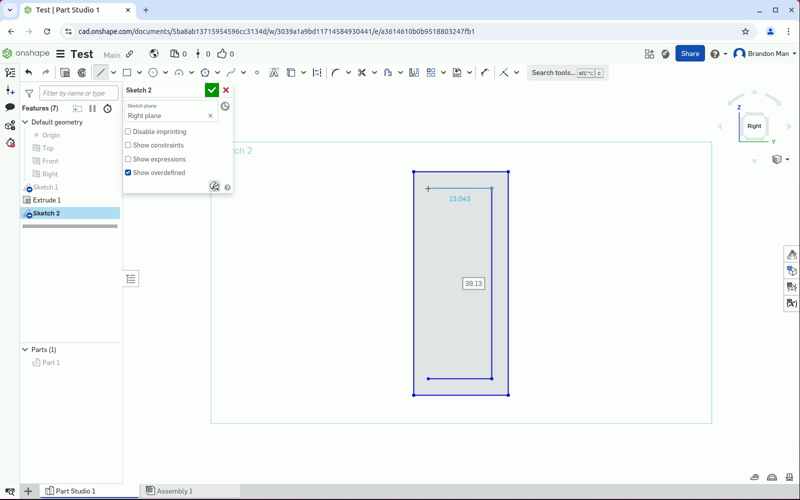
key_up(shift)
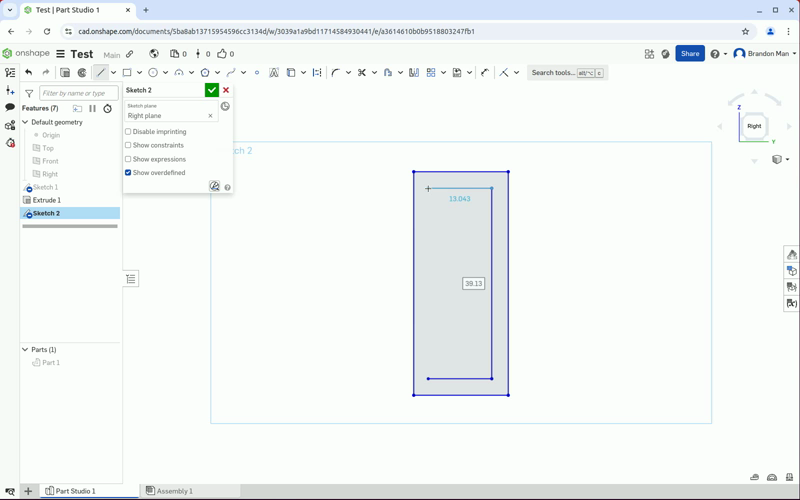
key_down(shift)
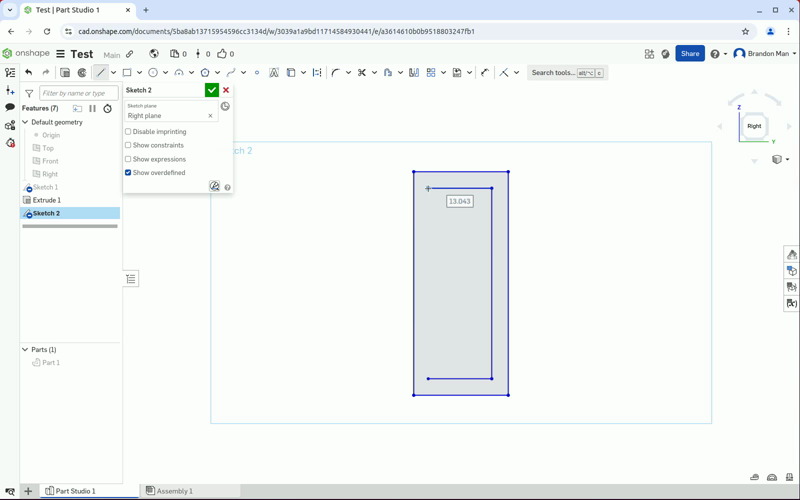
mouse_move(428, 378)
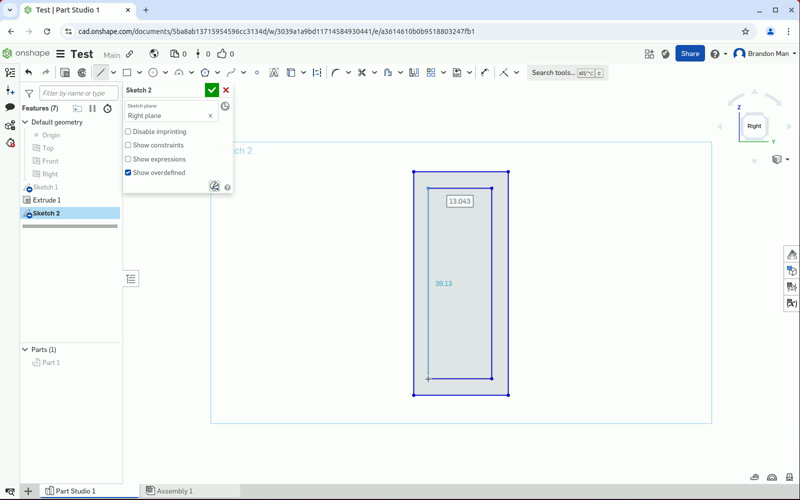
key_up(shift)
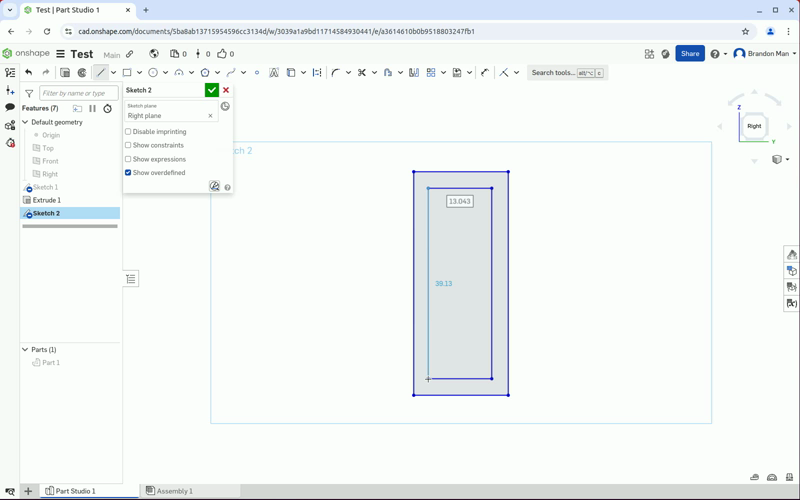
click(428, 378)
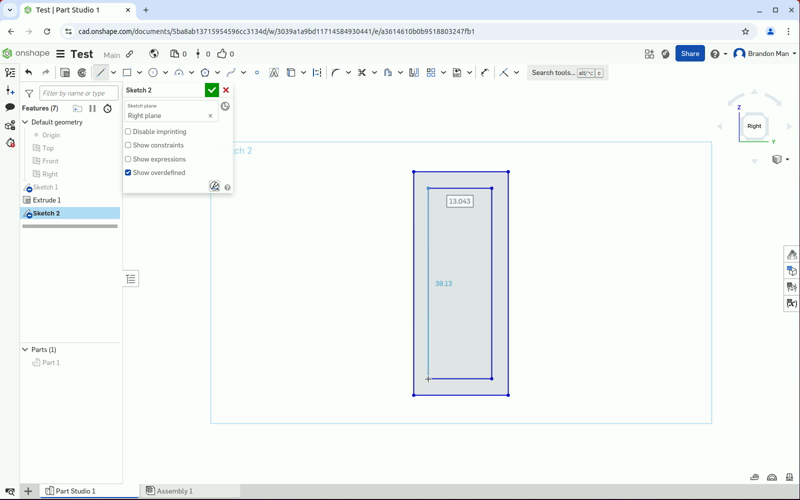
key(esc)
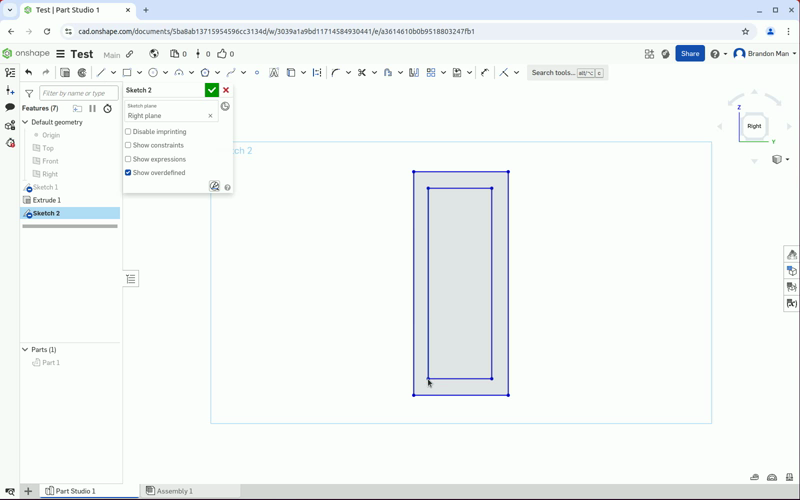
mouse_move(499, 364)
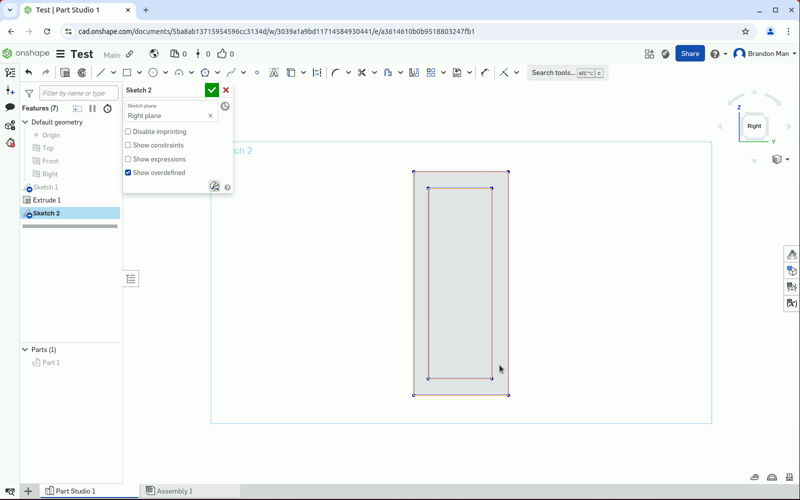
click(499, 364)
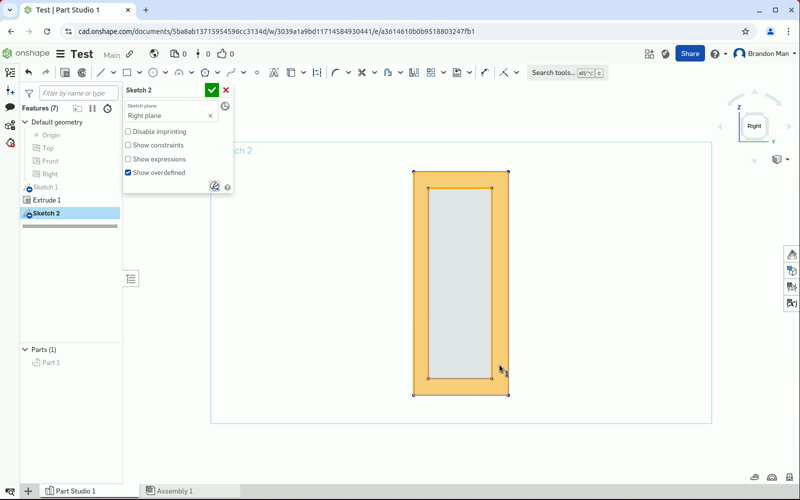
mouse_move(73, 352)
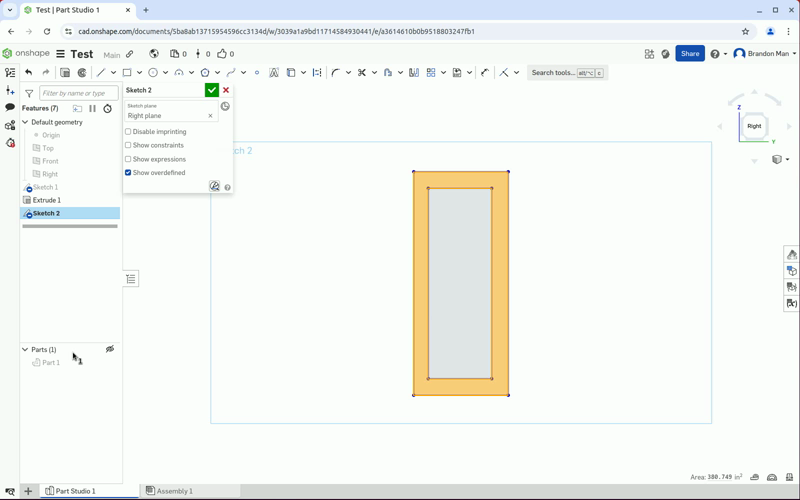
key(shift+y)
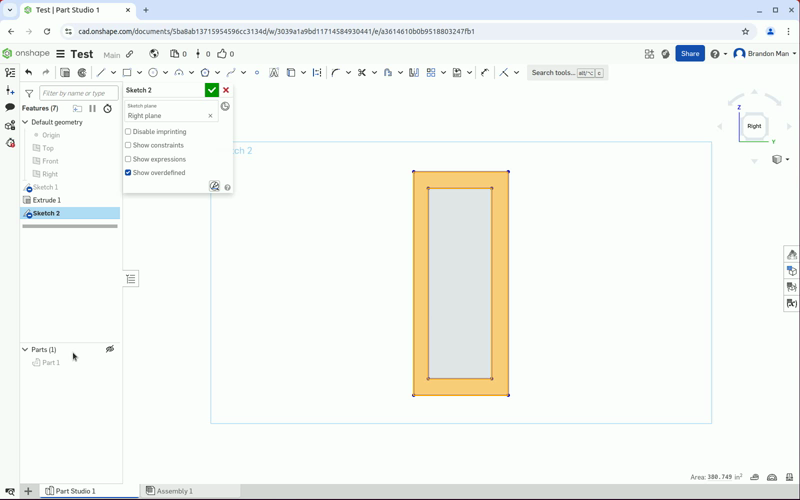
key(shift+e)
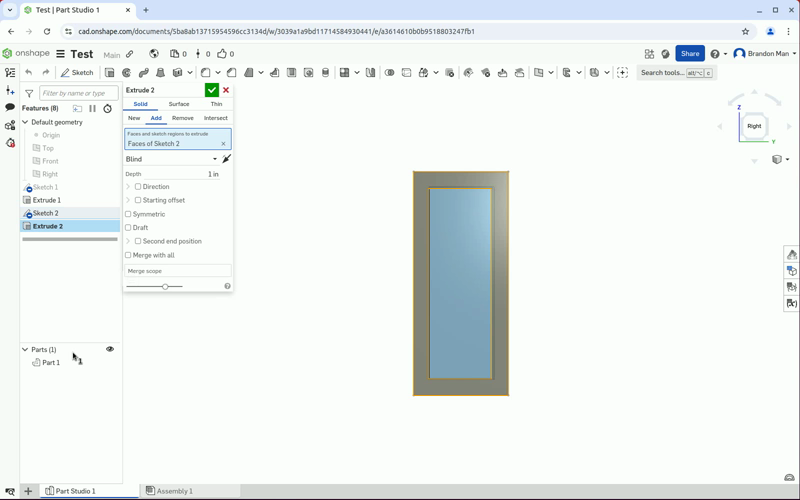
mouse_move(143, 106)
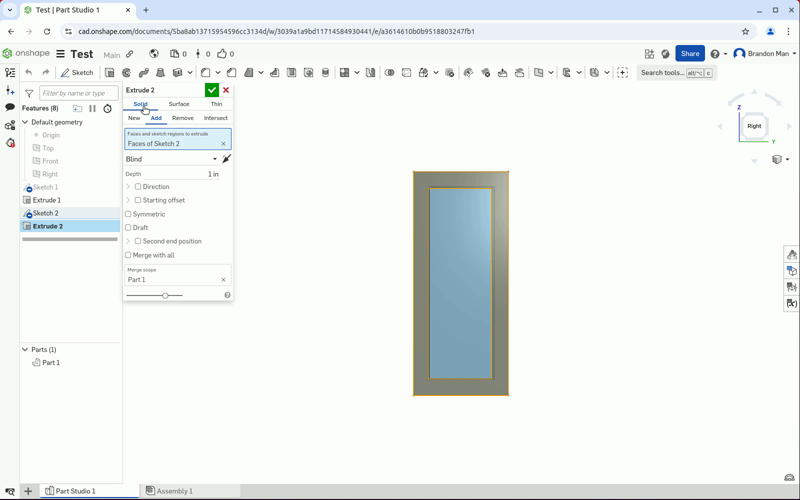
click(143, 106)
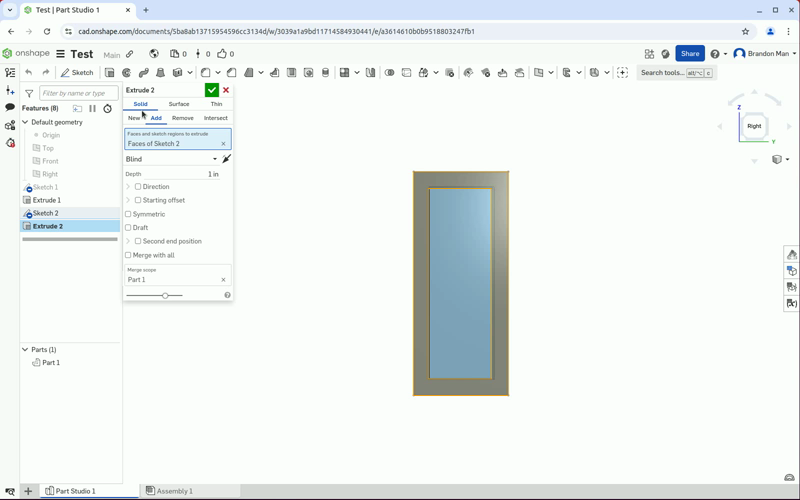
mouse_move(137, 120)
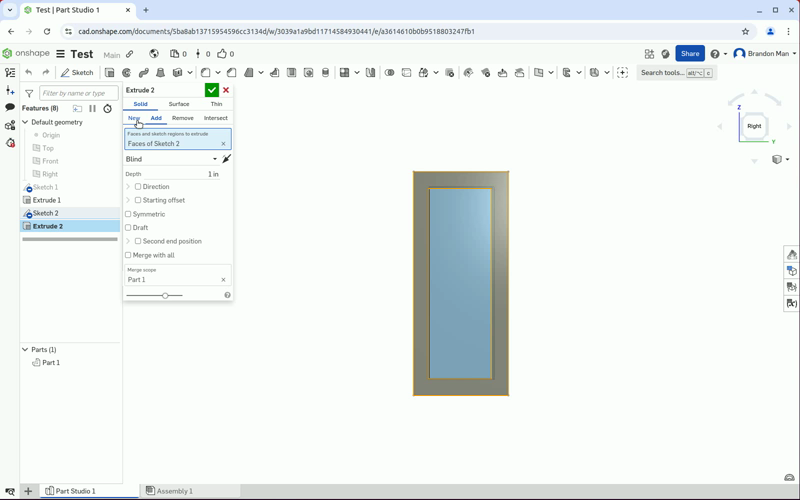
click(137, 120)
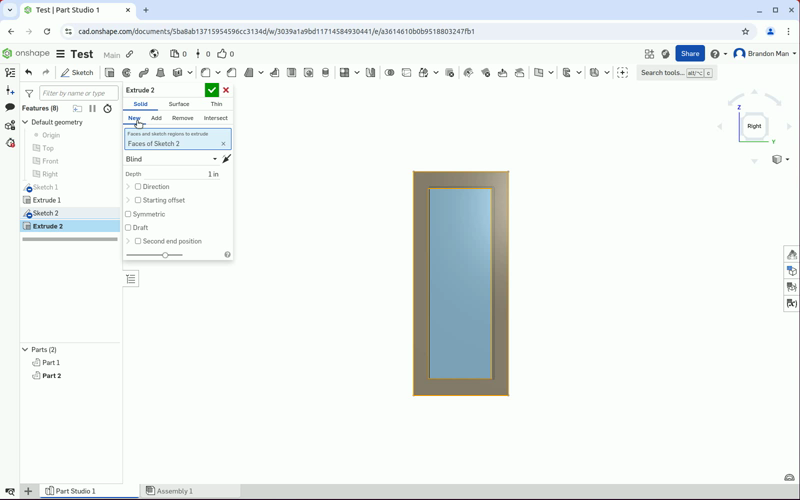
key(tab, 4)
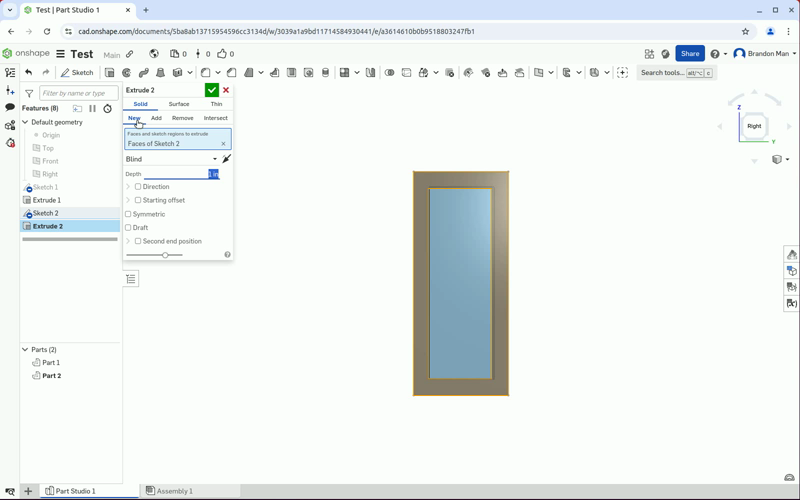
text(0.481)
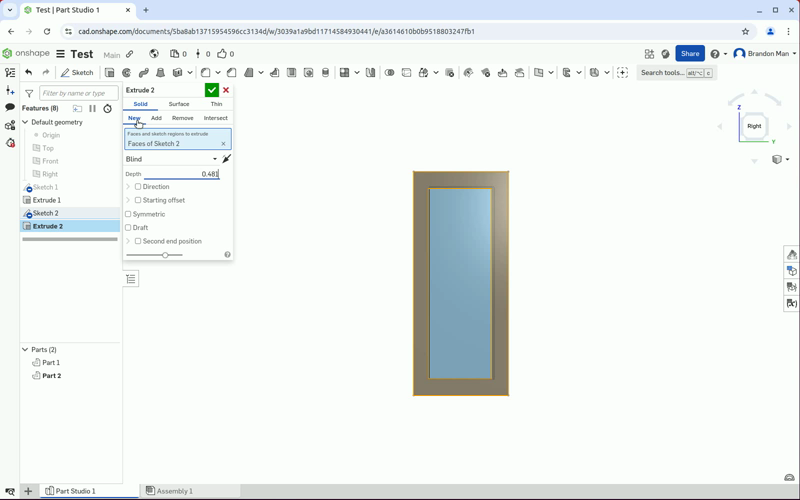
key(enter)
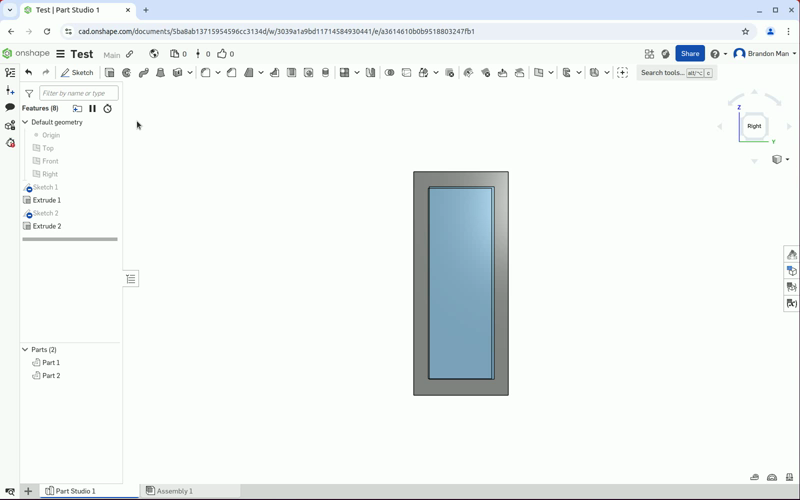
key(shift+h)
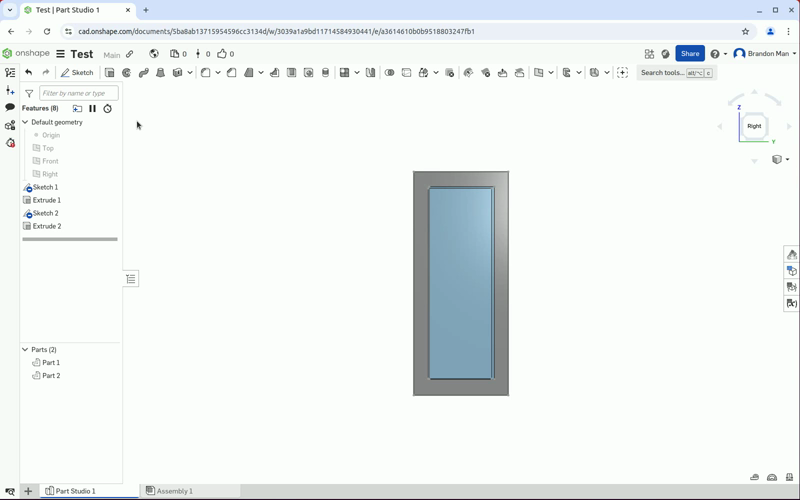
key(shift+h)
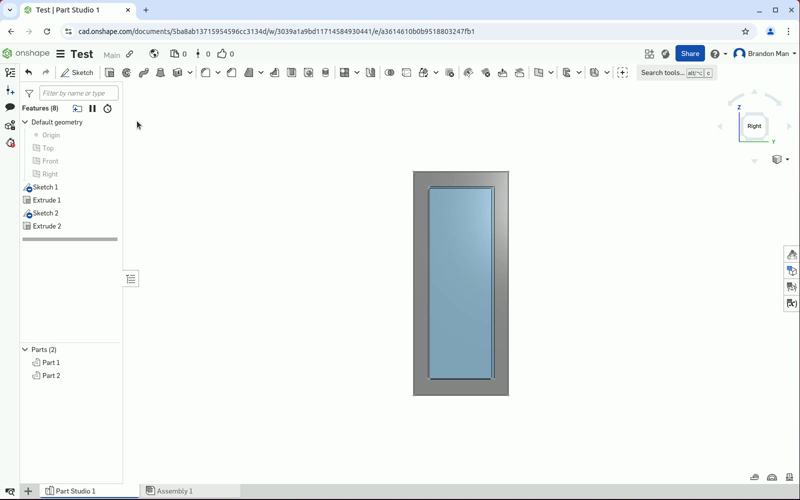
key(shift+7)
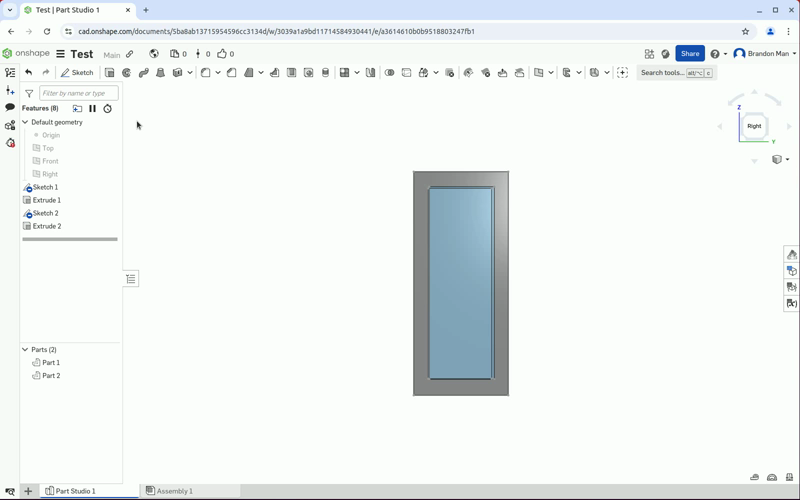
key(right, 2)
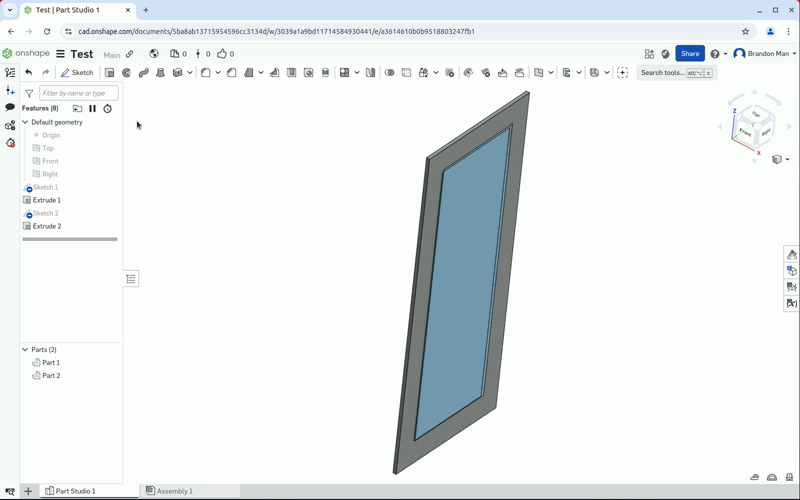
key(down, 2)
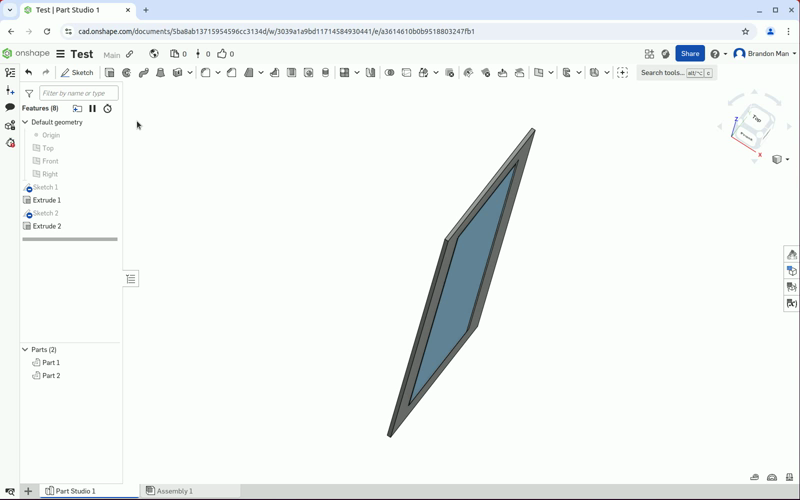
key(up, 2)
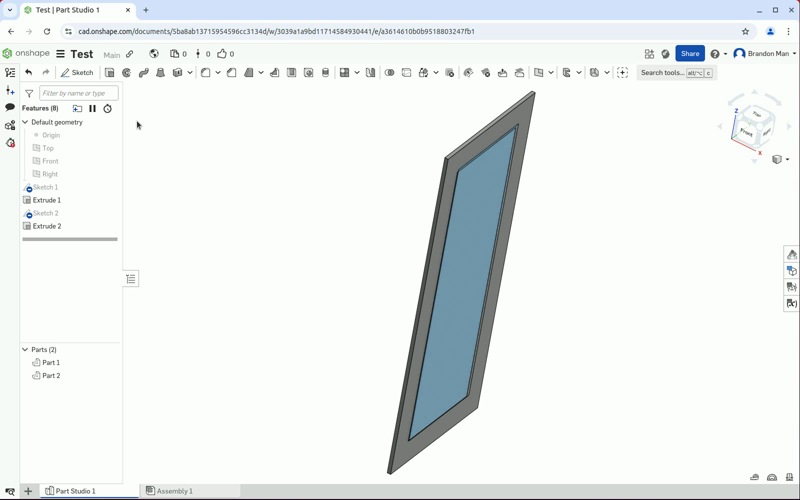
key(left, 2)
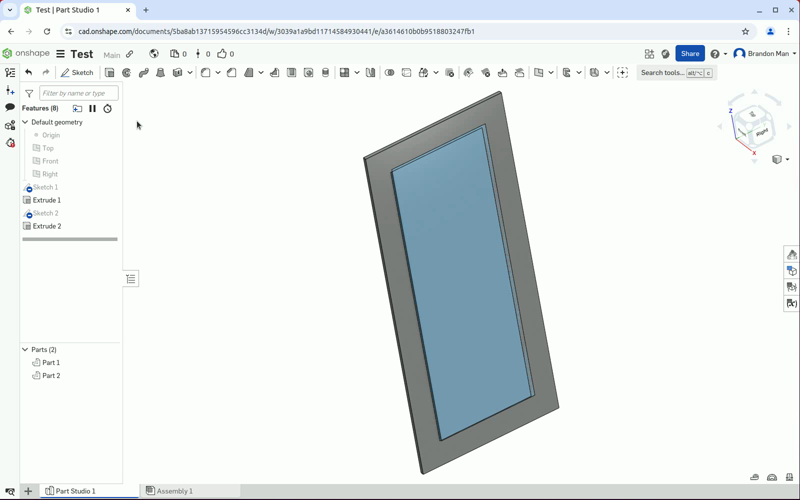
mouse_move(73, 189)
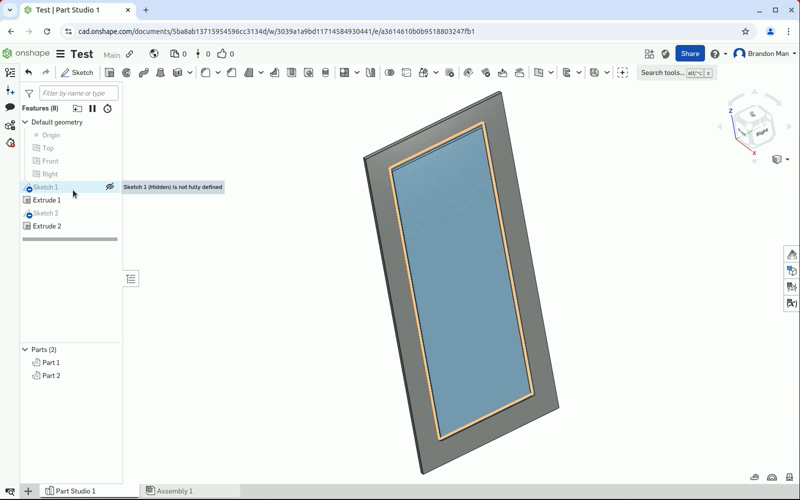
click(73, 189)